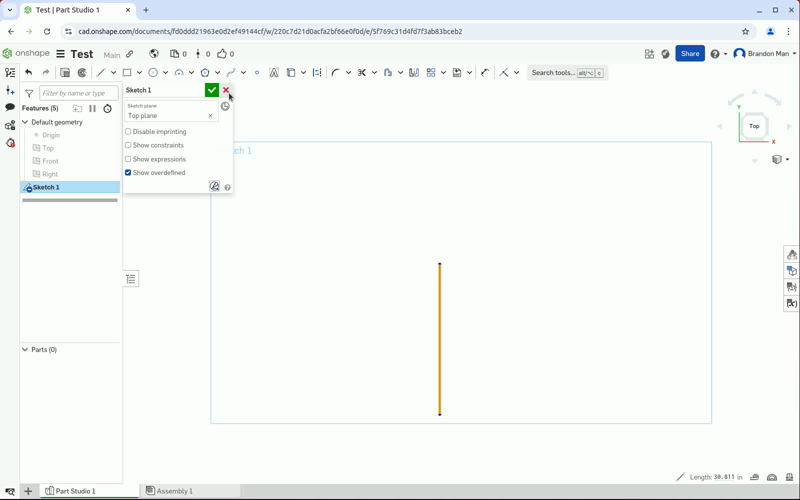
key(shift+h)
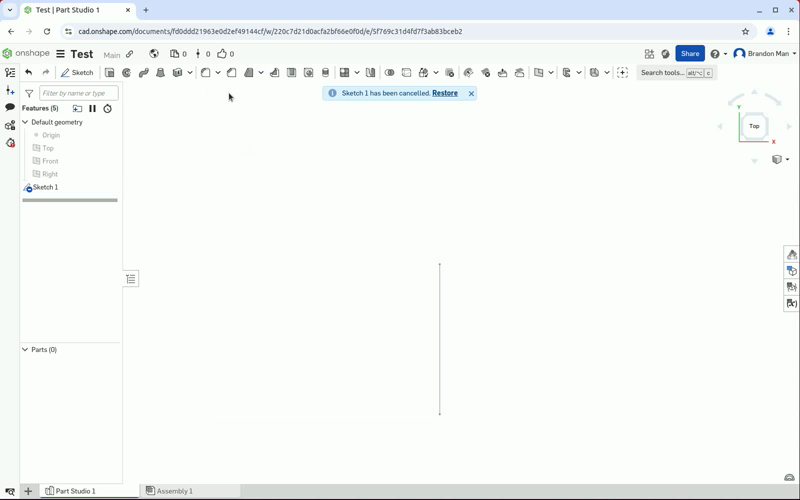
key(shift+s)
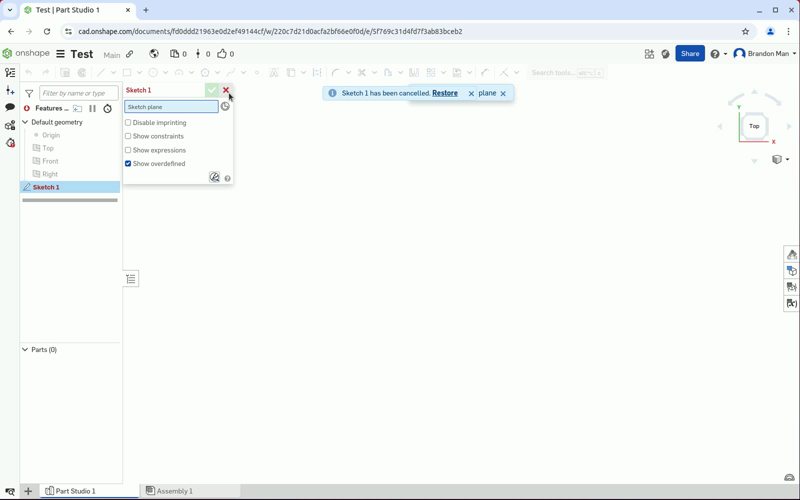
mouse_move(73, 150)
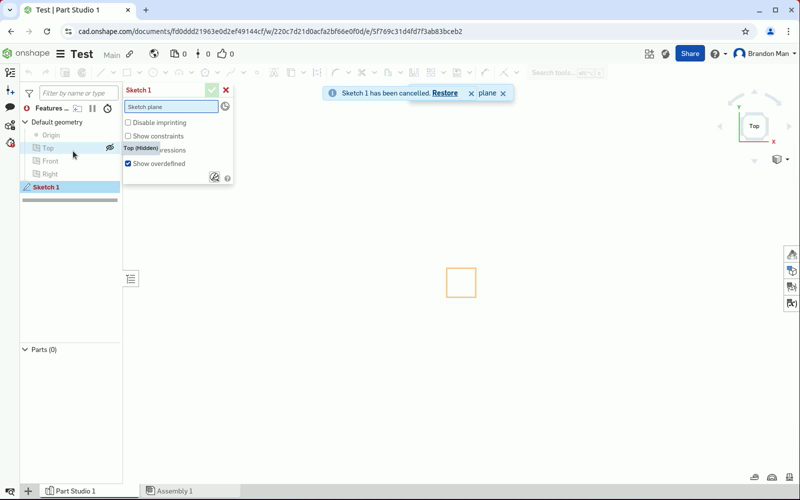
click(73, 150)
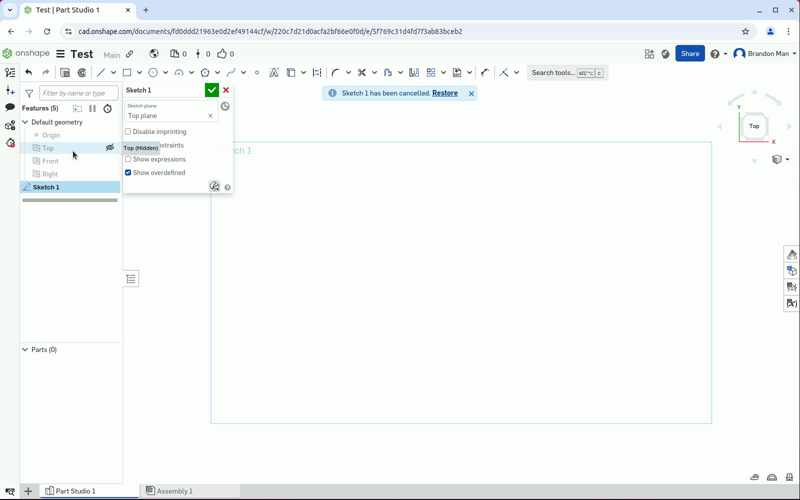
mouse_move(73, 352)
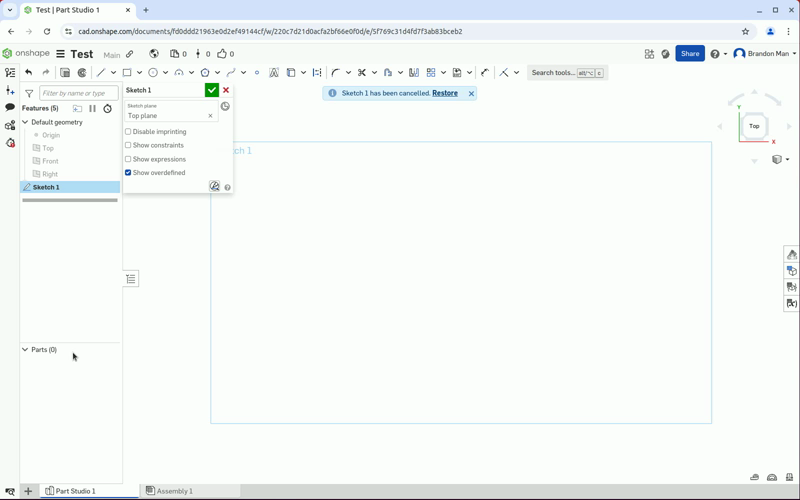
key(y)
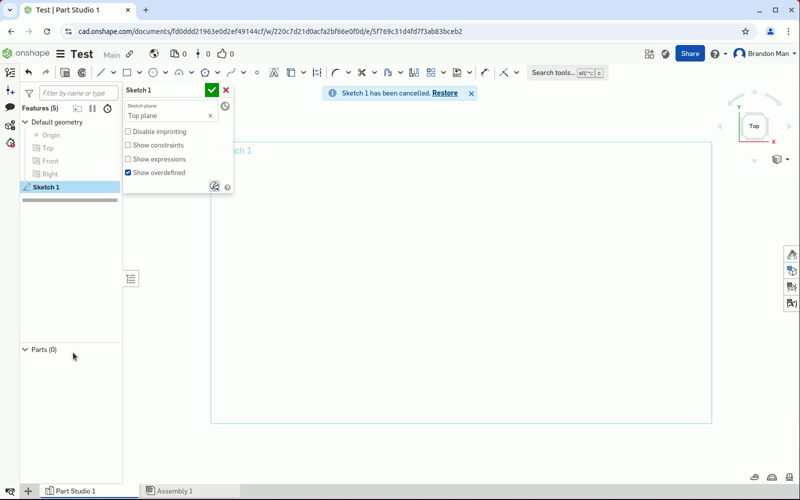
key(l)
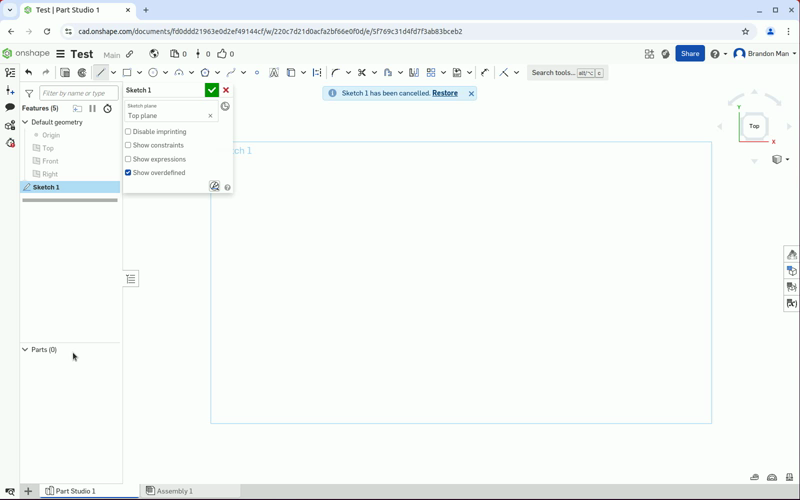
key_down(shift)
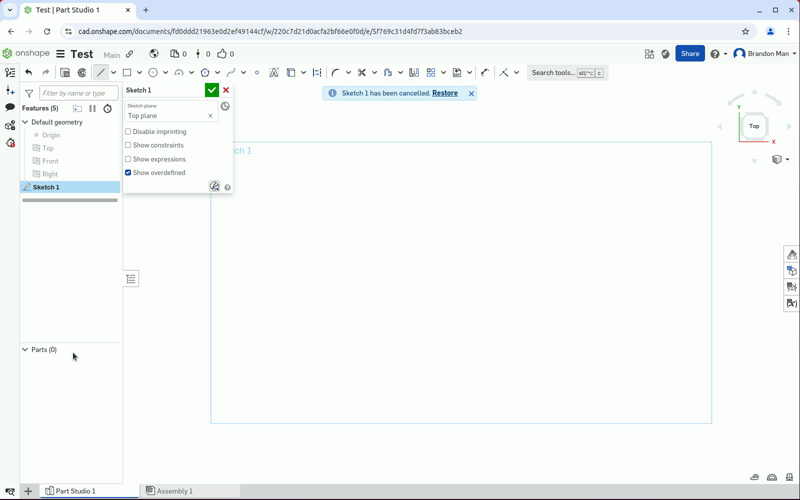
mouse_move(371, 354)
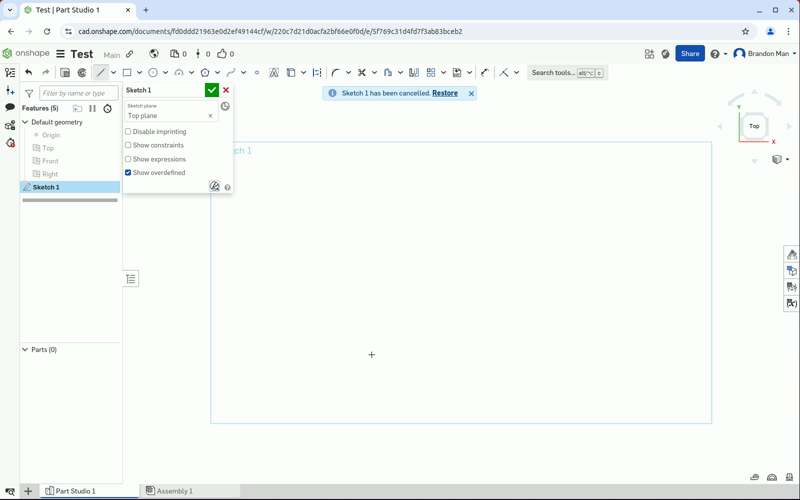
click(371, 354)
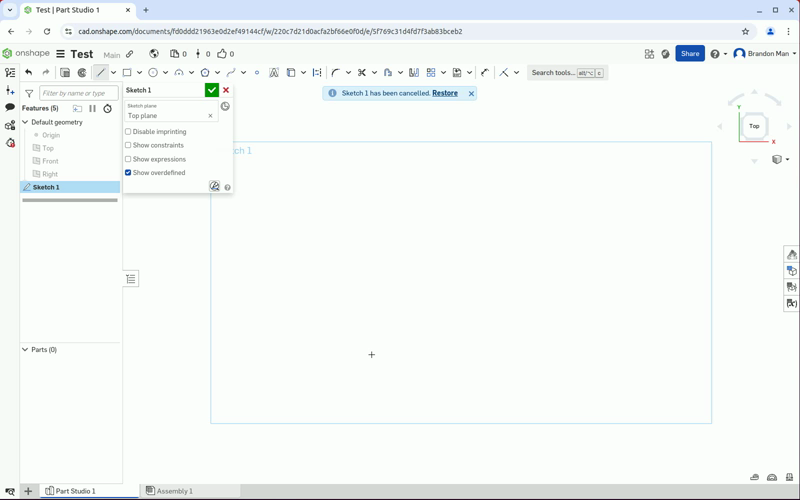
key_up(shift)
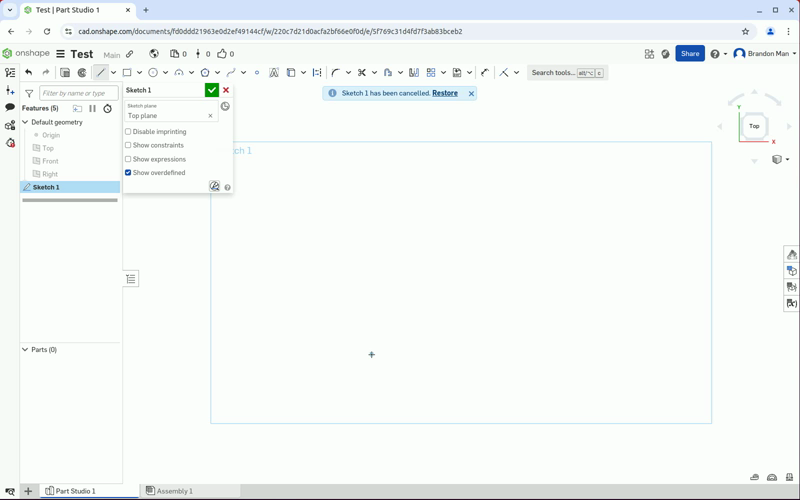
key_down(shift)
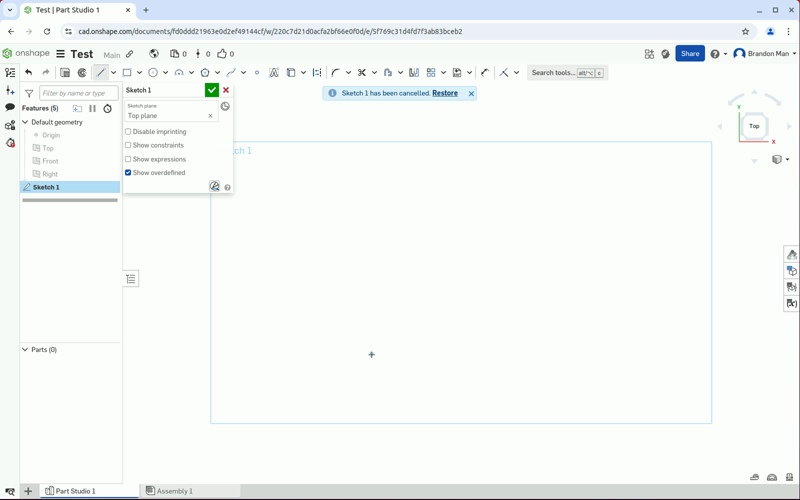
mouse_move(401, 354)
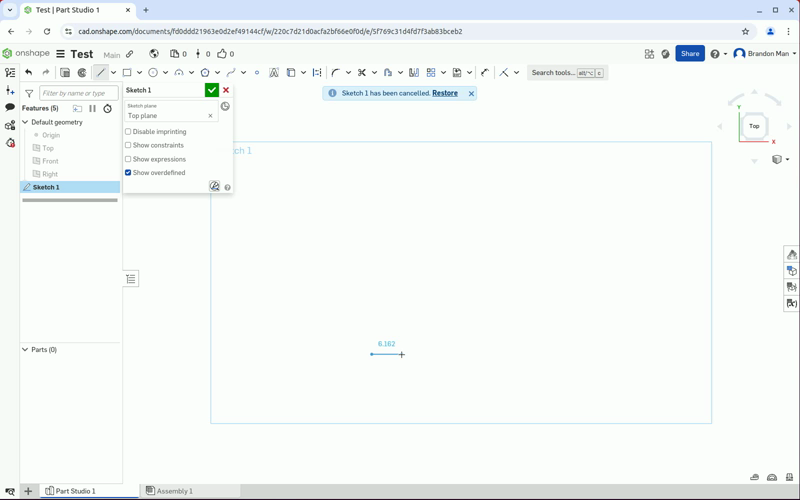
mouse_move(415, 354)
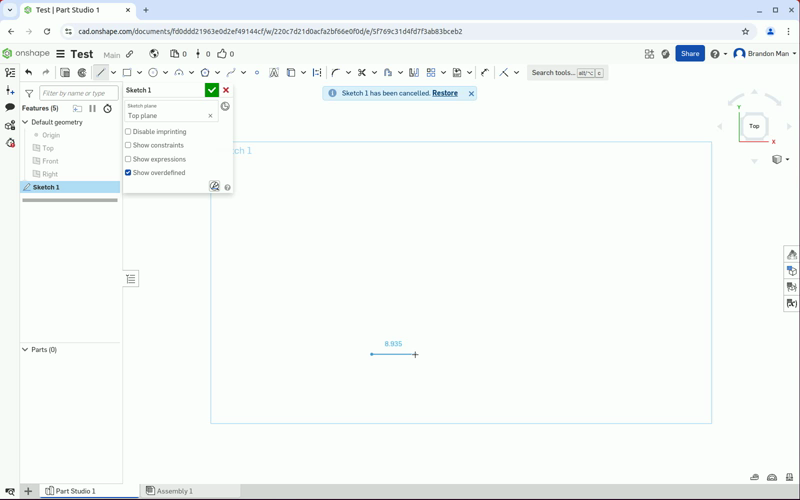
click(415, 354)
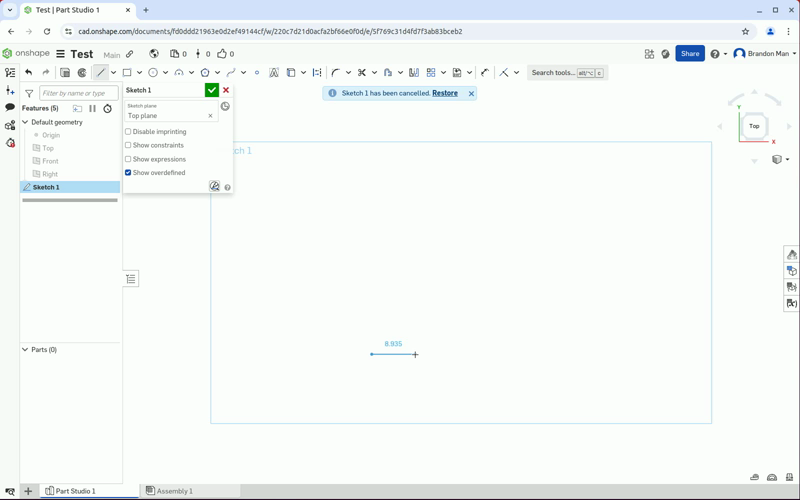
key_up(shift)
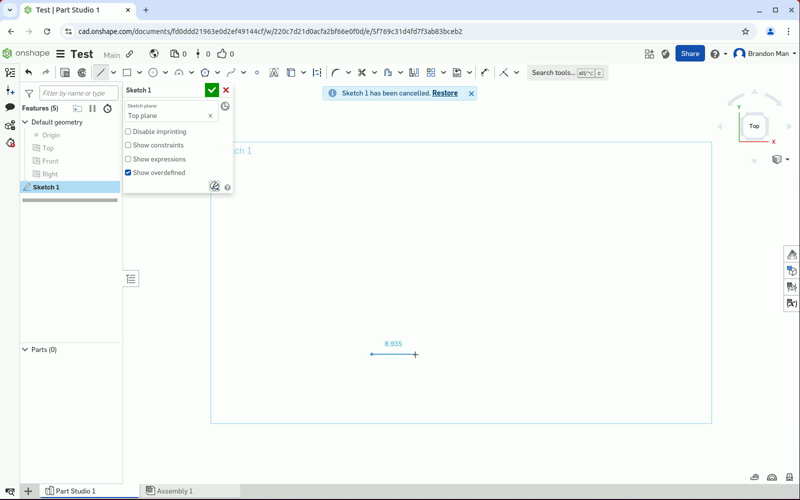
key(esc)
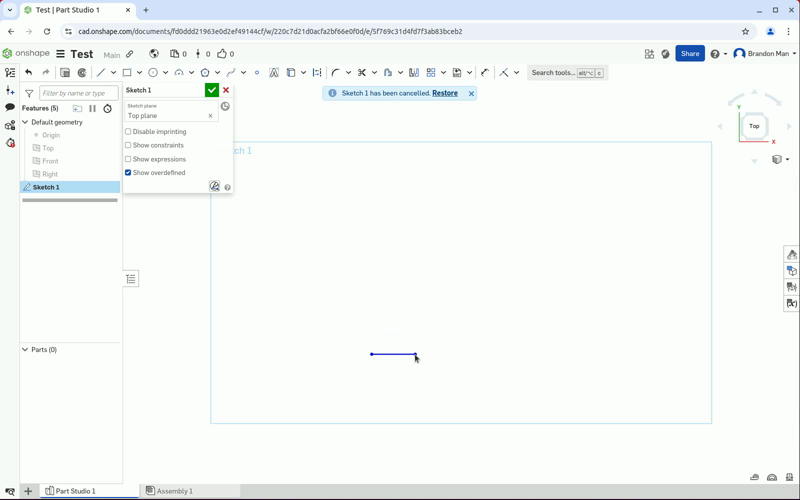
key(a)
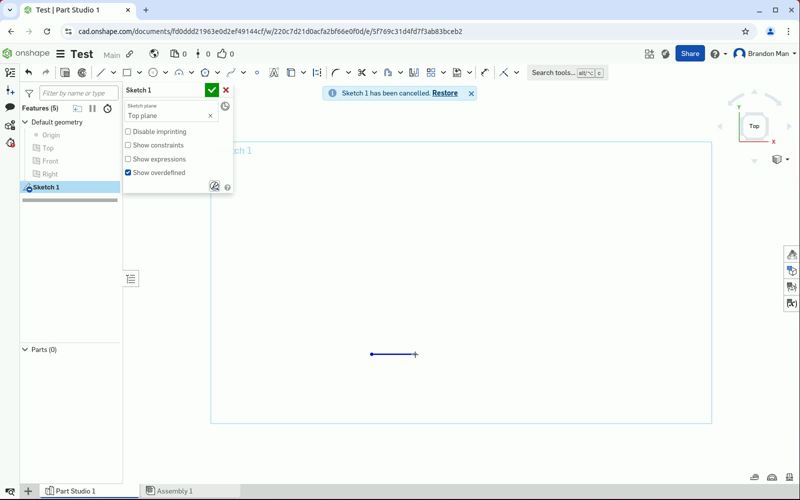
mouse_move(415, 354)
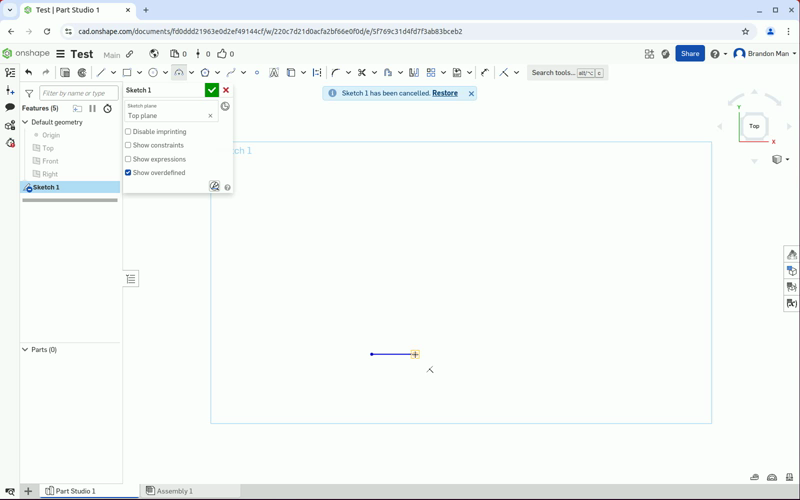
click(415, 354)
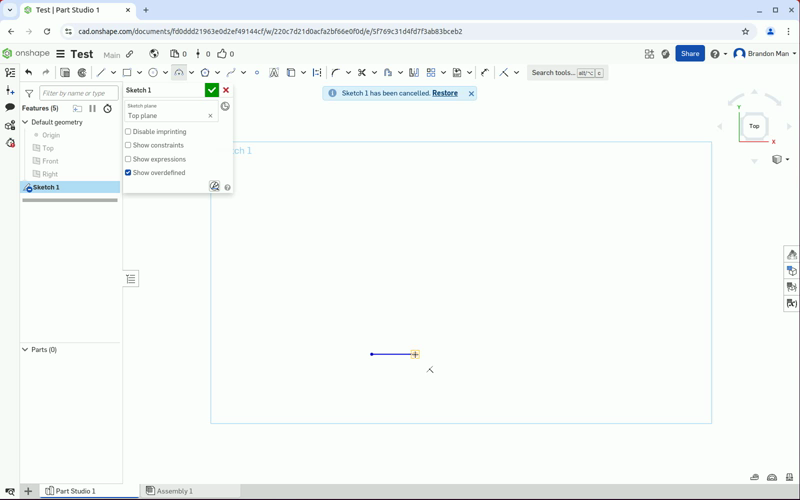
key_down(shift)
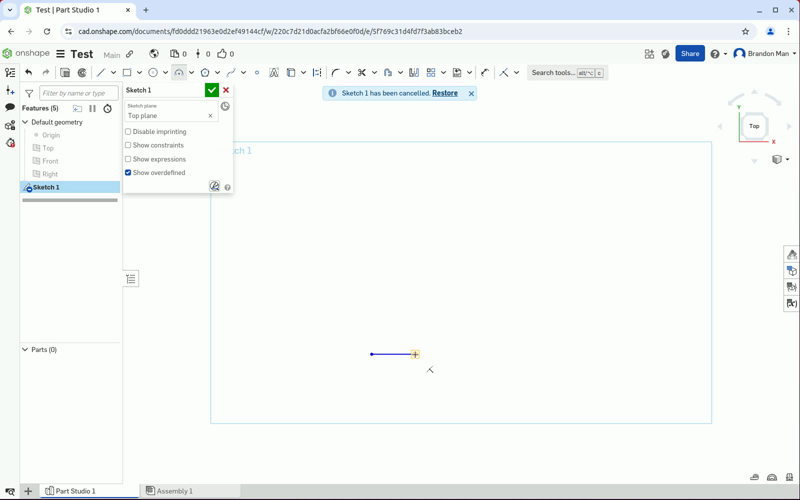
mouse_move(371, 302)
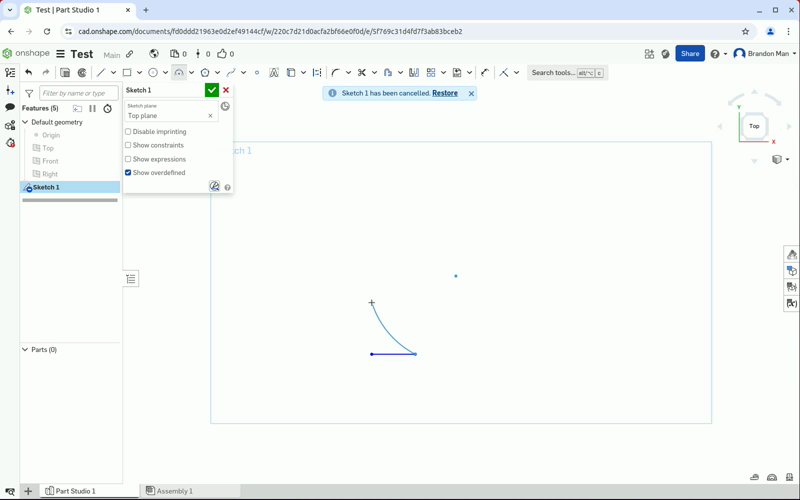
click(371, 302)
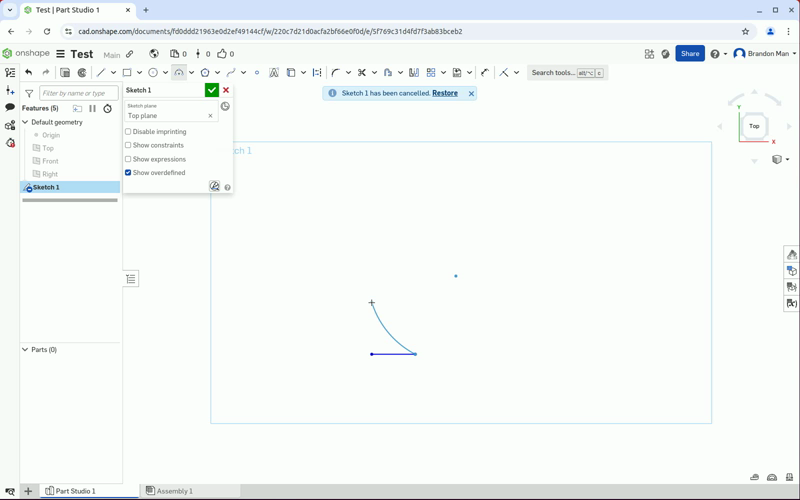
mouse_move(356, 359)
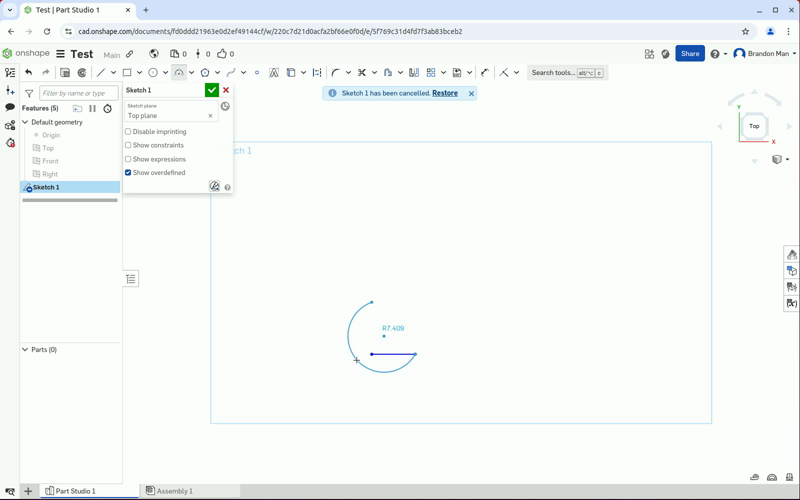
click(356, 359)
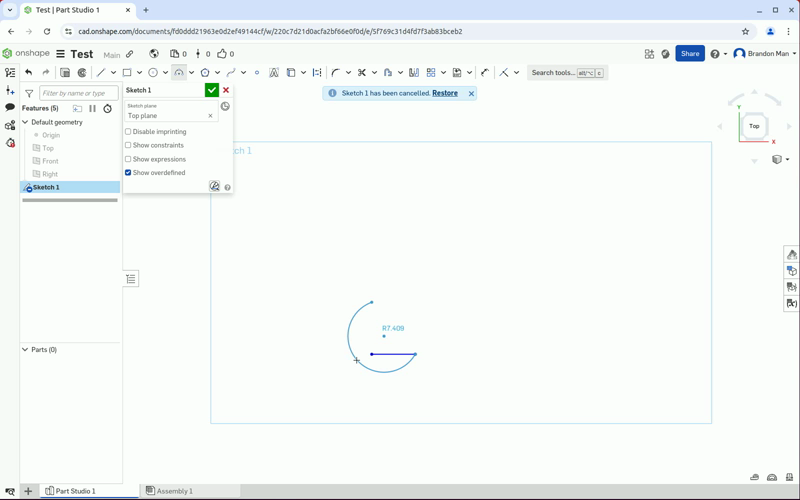
key_up(shift)
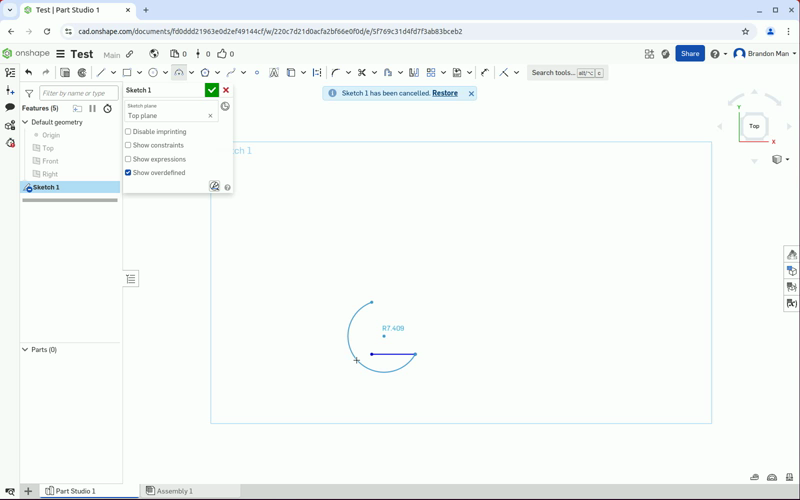
key(esc)
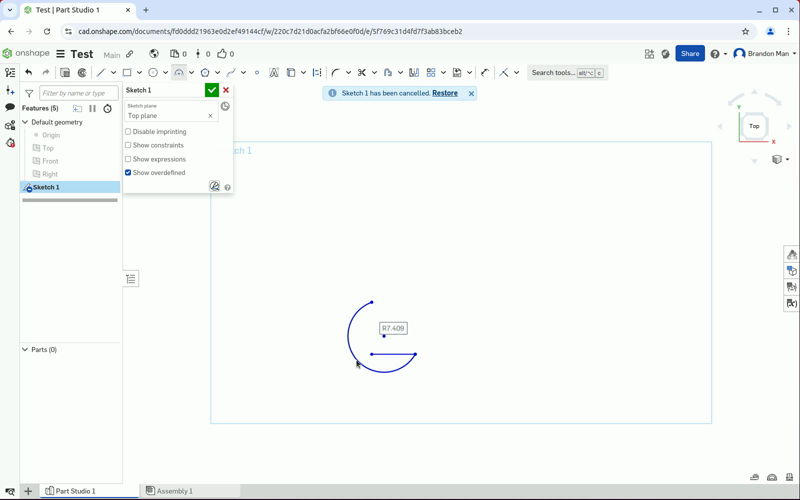
key(l)
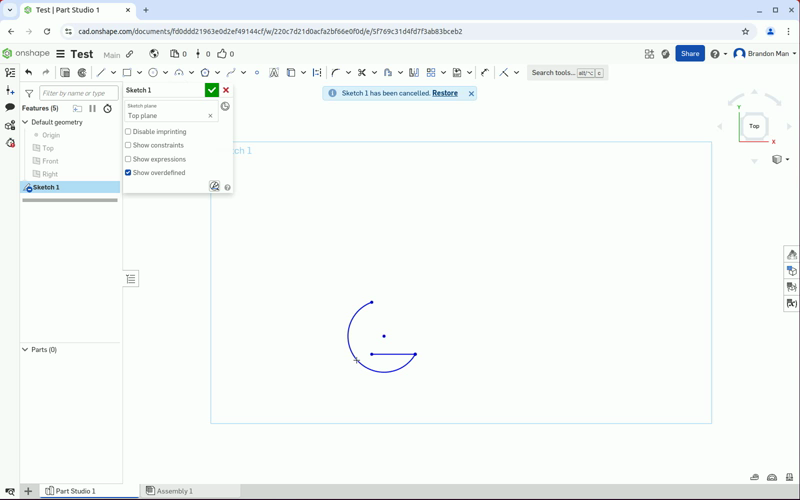
mouse_move(371, 302)
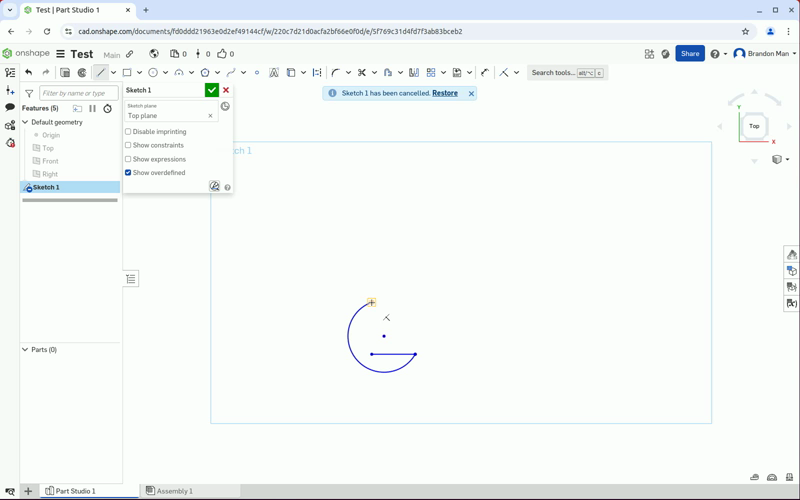
click(371, 302)
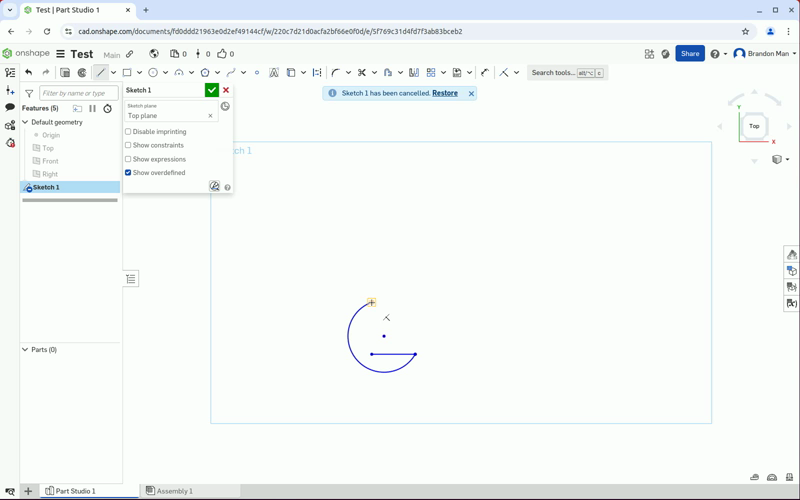
mouse_move(401, 302)
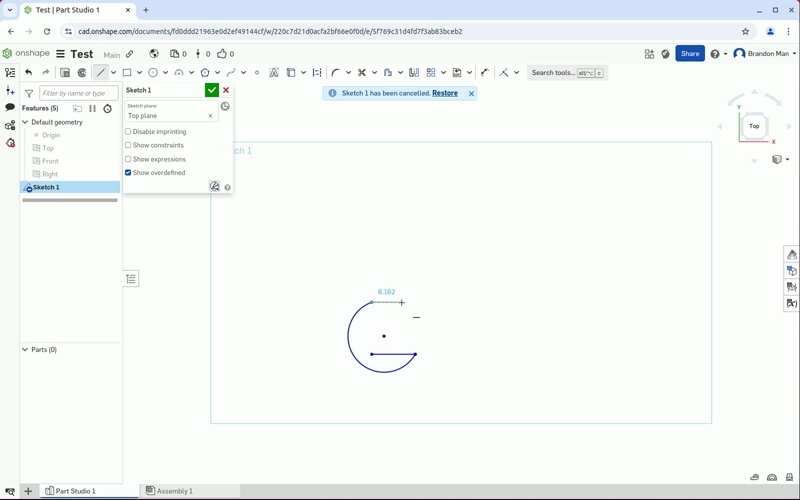
key_down(shift)
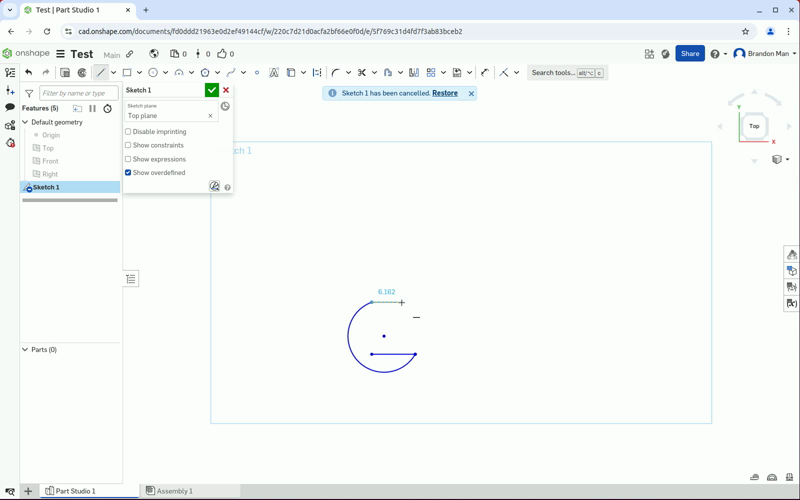
mouse_move(371, 354)
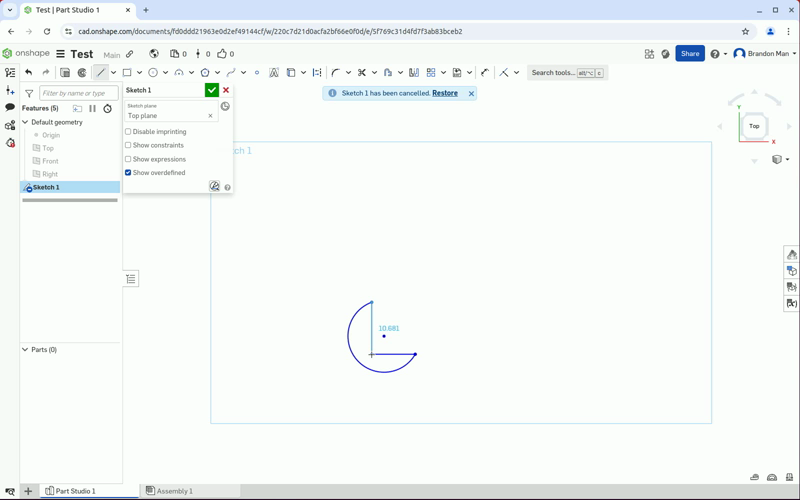
key_up(shift)
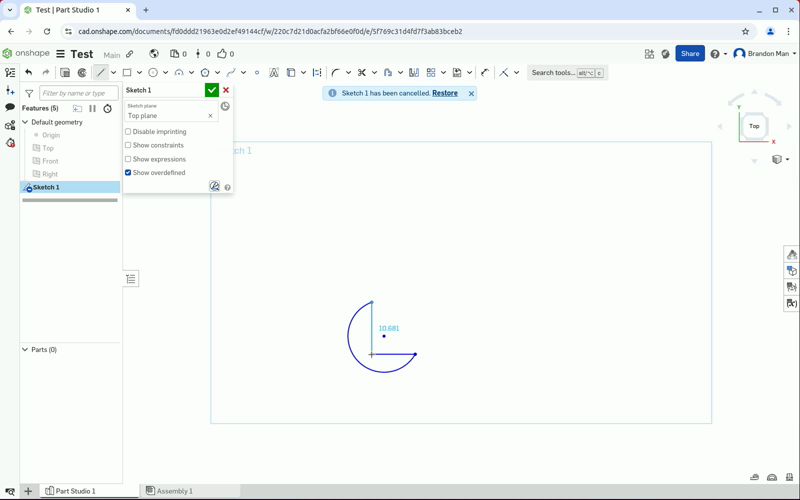
click(371, 354)
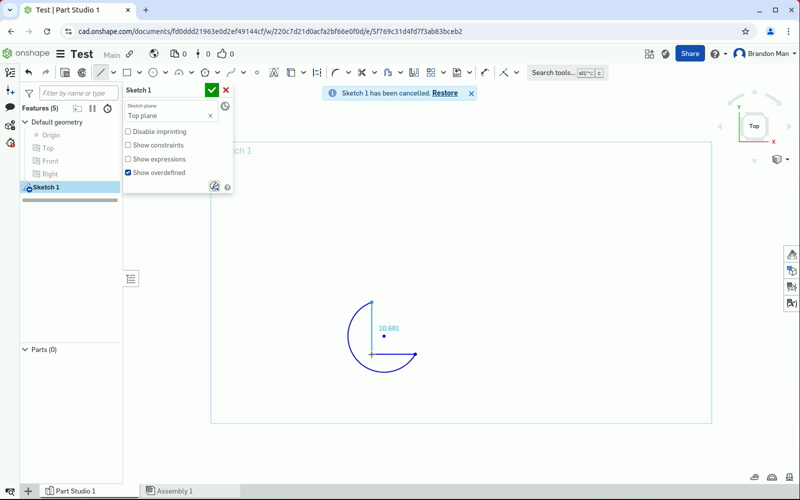
key(esc)
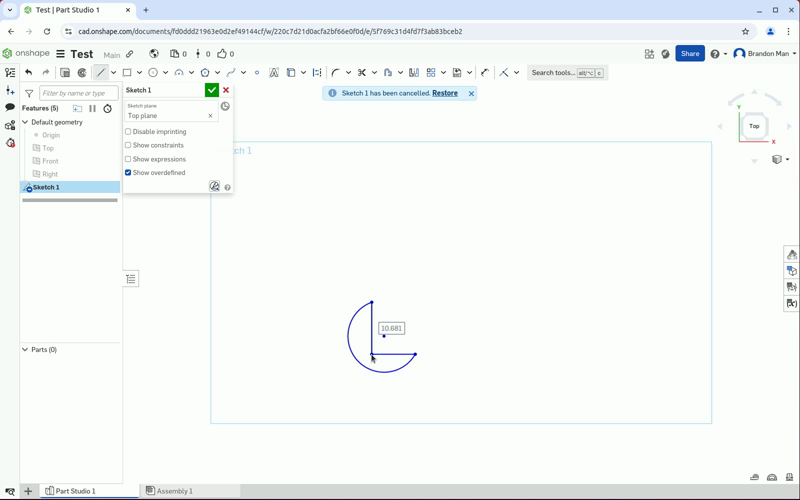
mouse_move(370, 349)
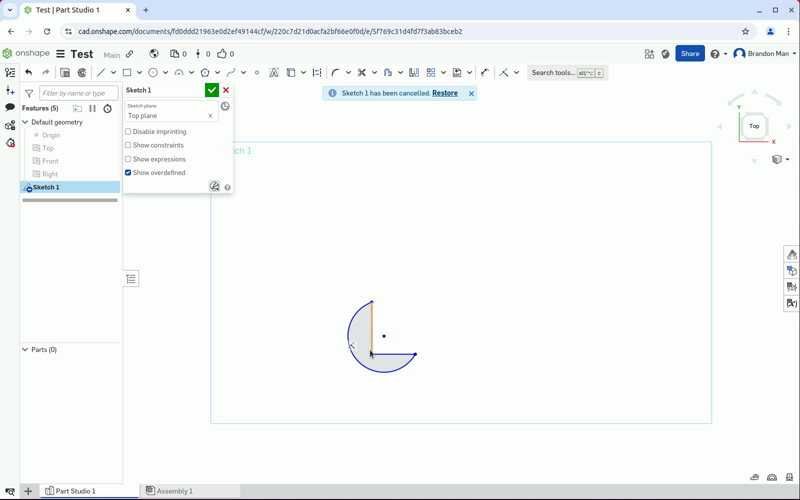
scroll(6)
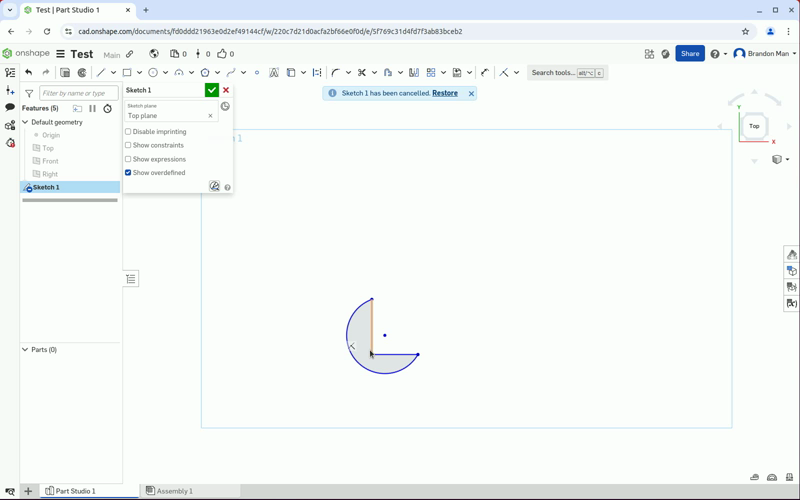
scroll(6)
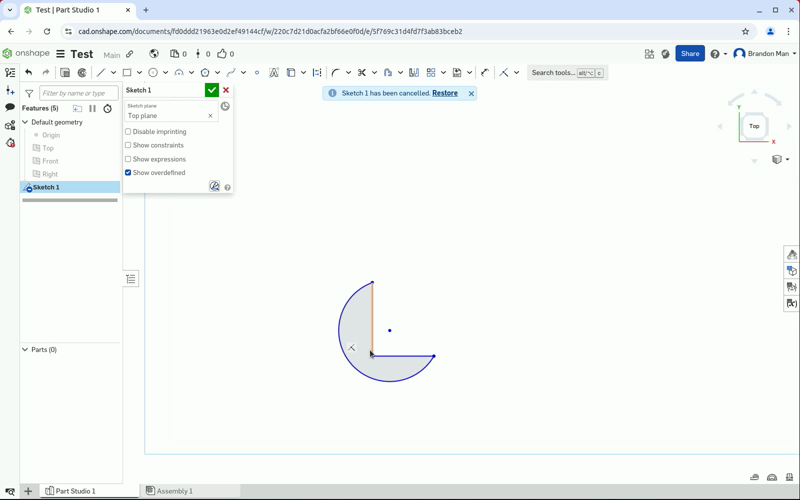
scroll(6)
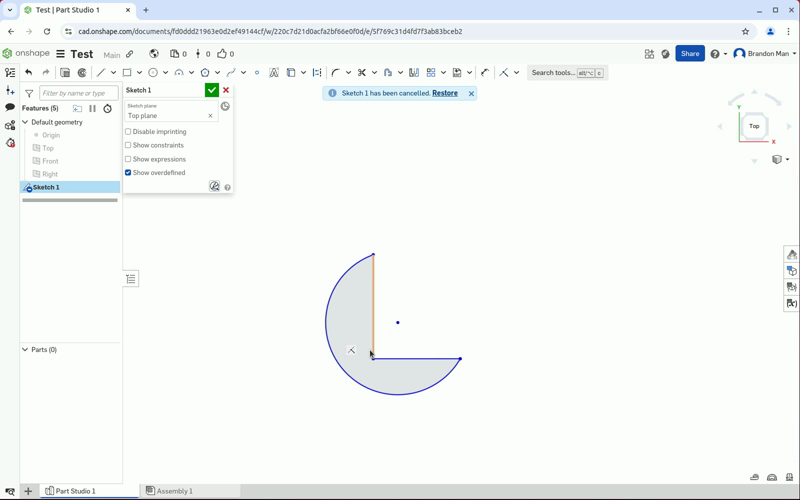
scroll(6)
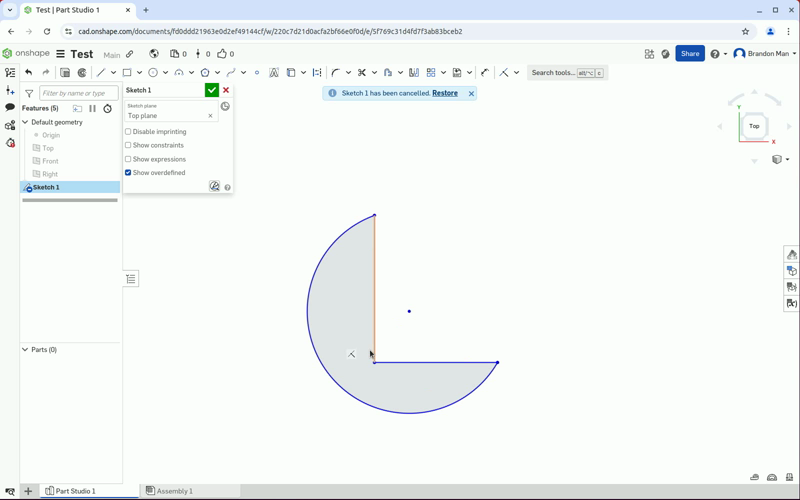
scroll(6)
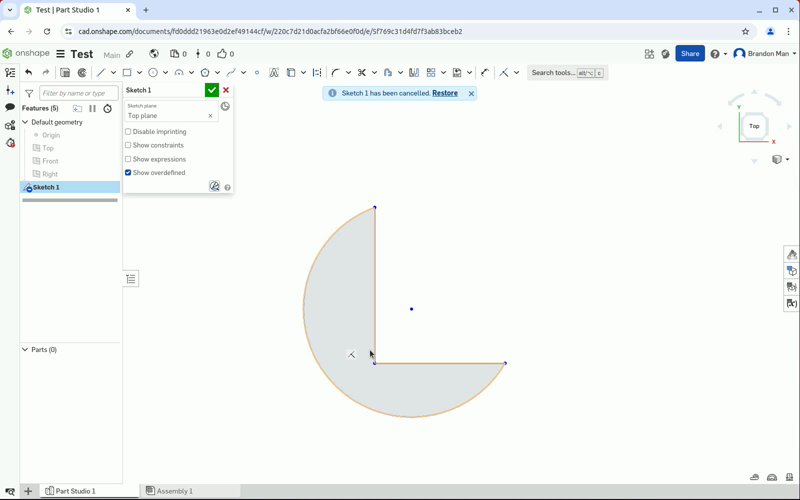
scroll(6)
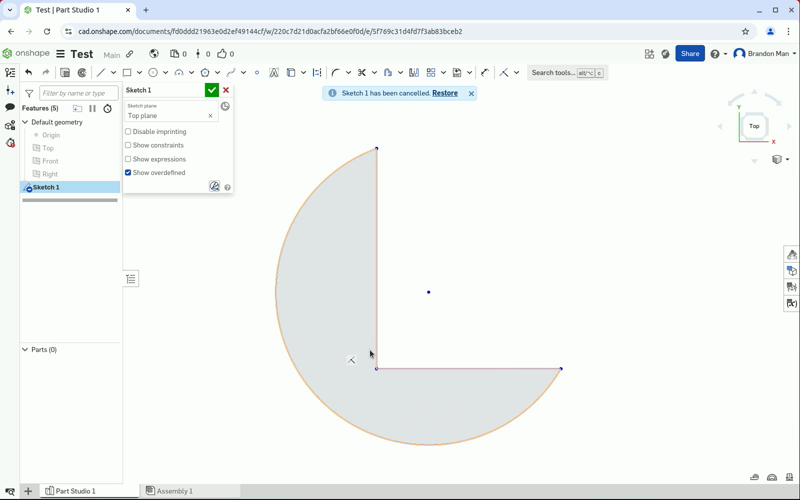
scroll(6)
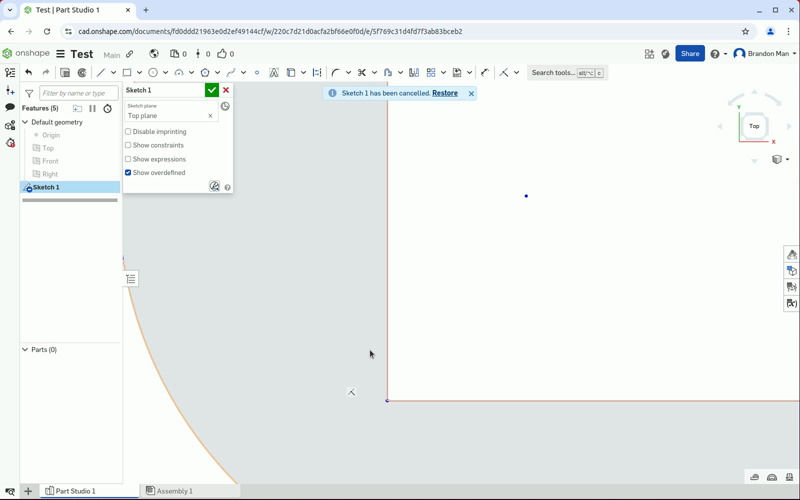
click(370, 349)
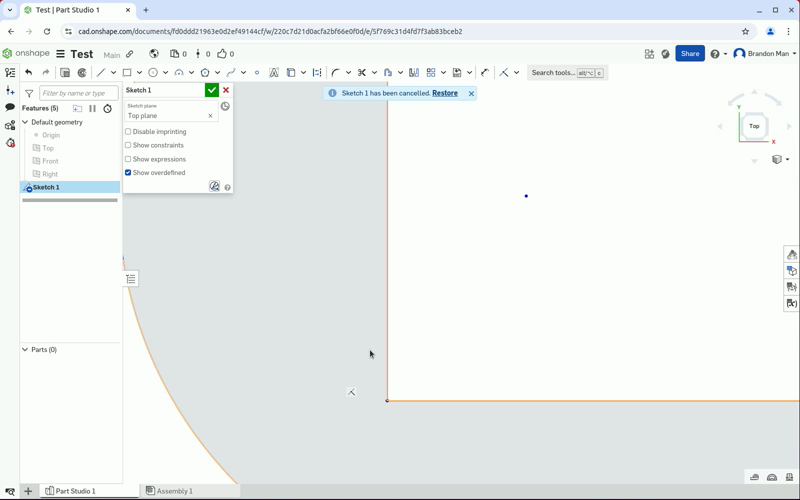
scroll(-6)
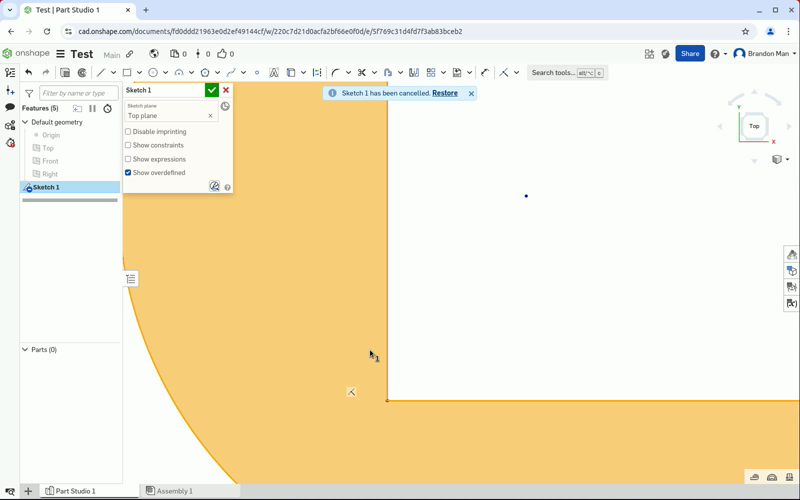
scroll(-6)
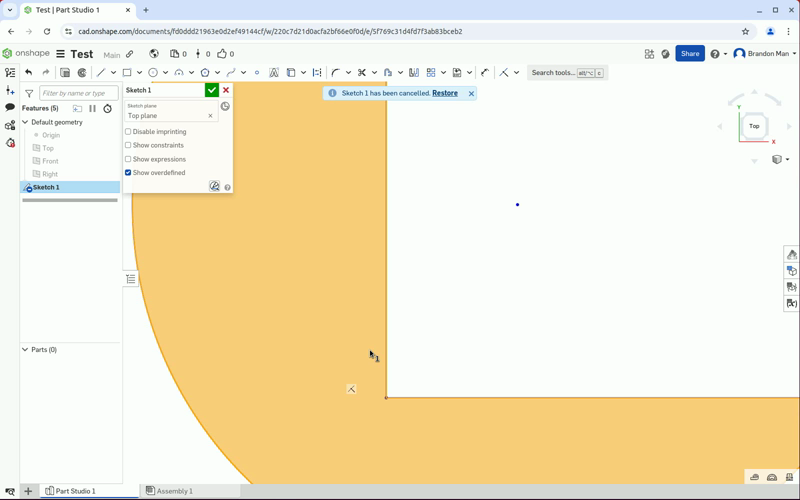
scroll(-6)
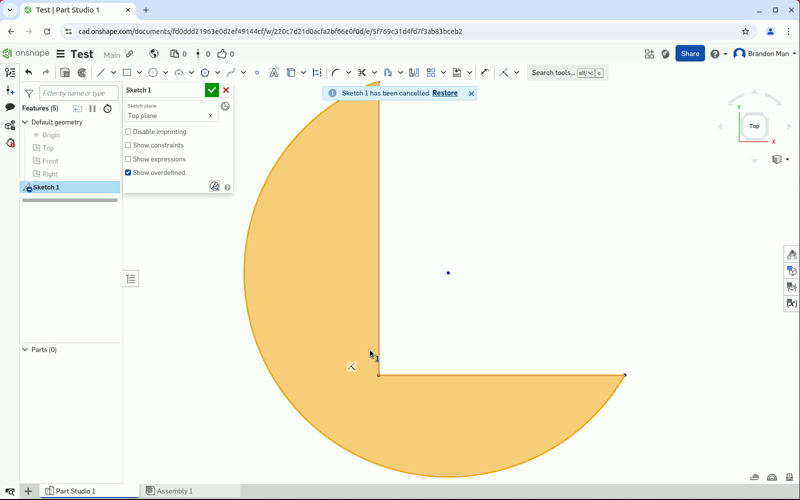
scroll(-6)
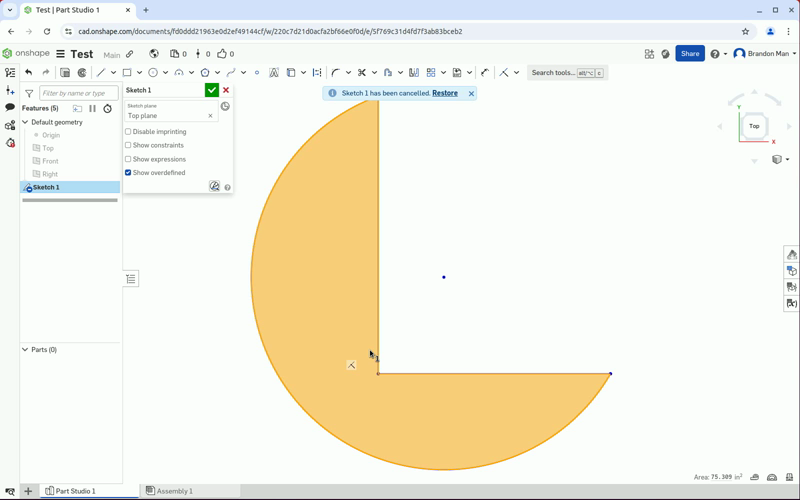
scroll(-6)
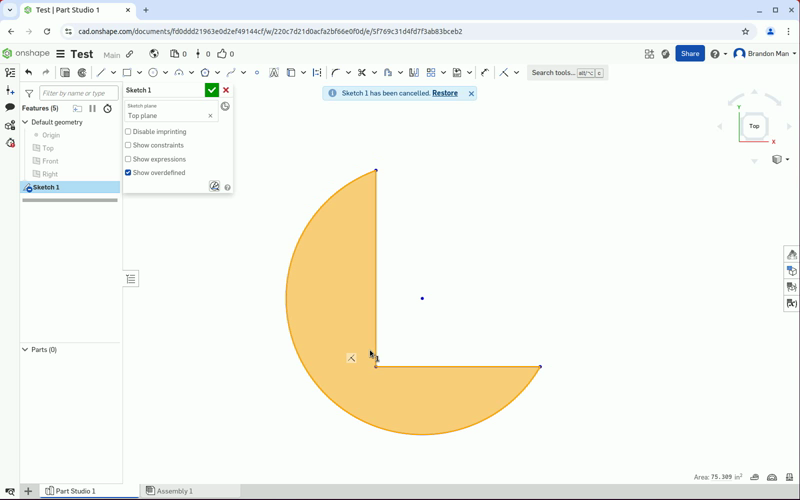
scroll(-6)
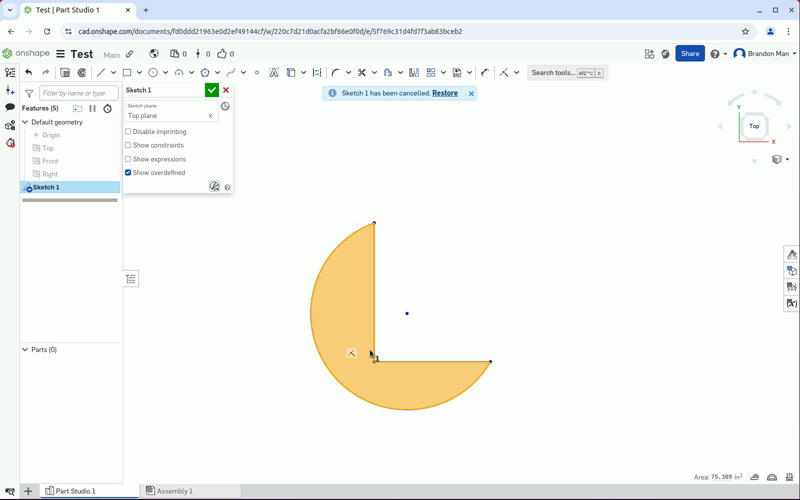
scroll(-6)
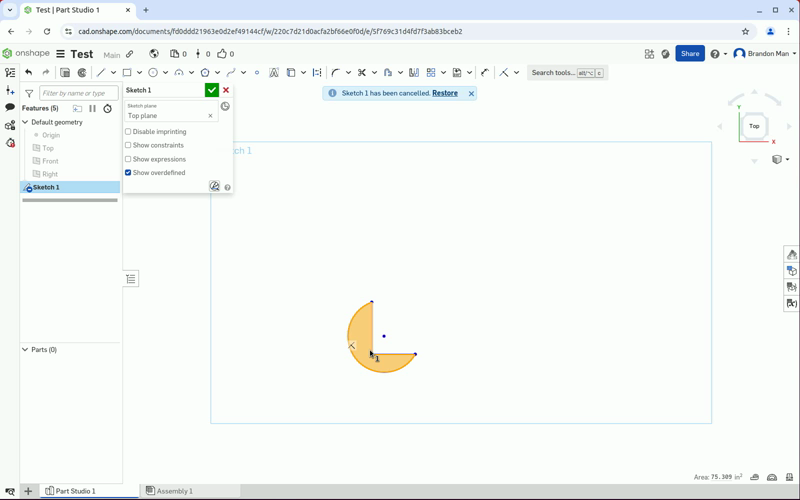
mouse_move(73, 352)
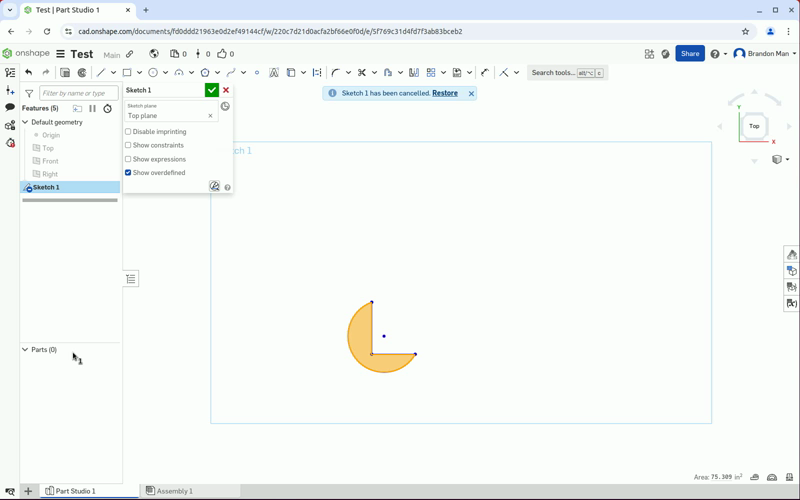
key(shift+y)
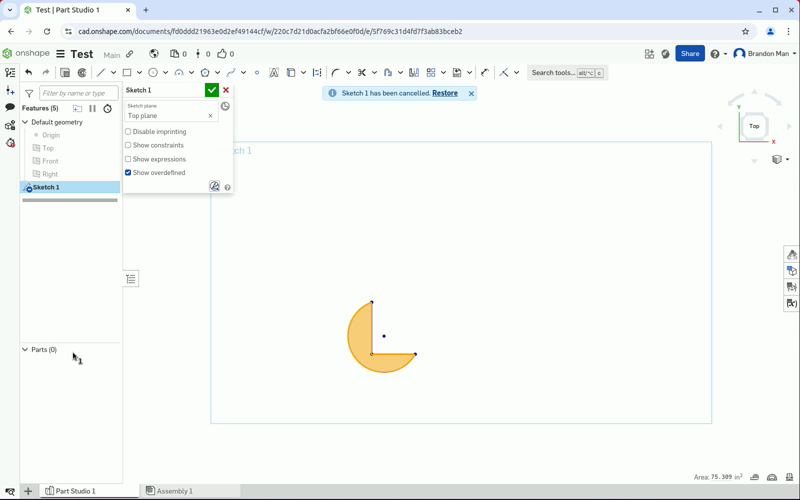
key(shift+e)
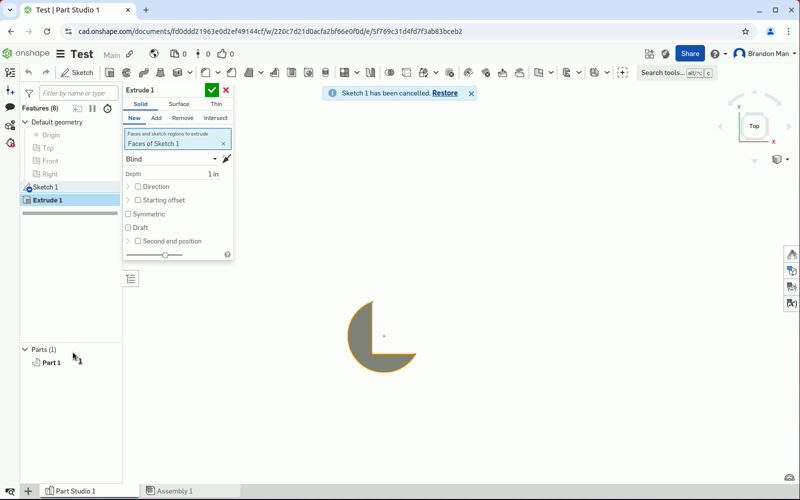
mouse_move(143, 106)
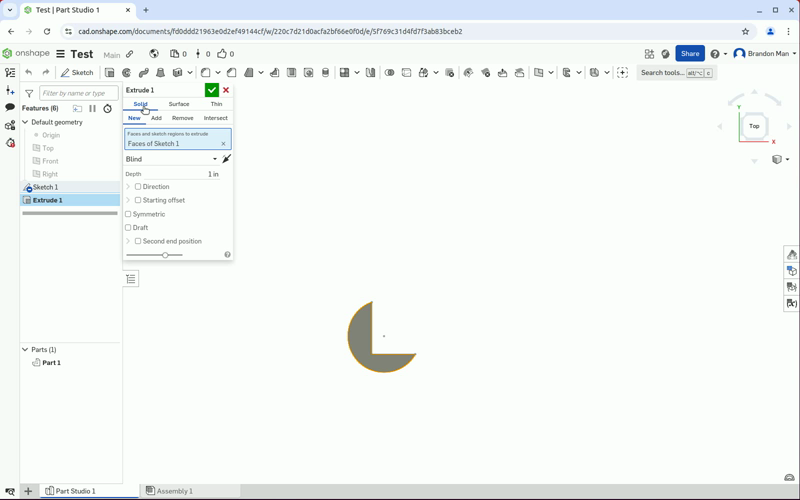
click(143, 106)
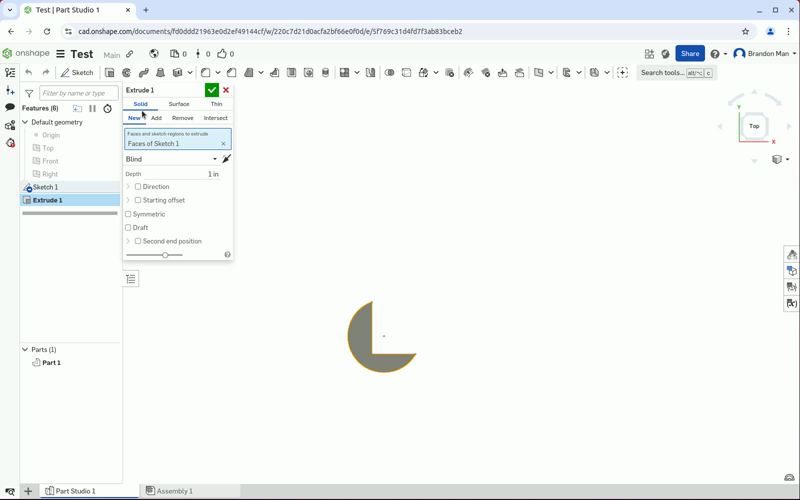
mouse_move(137, 120)
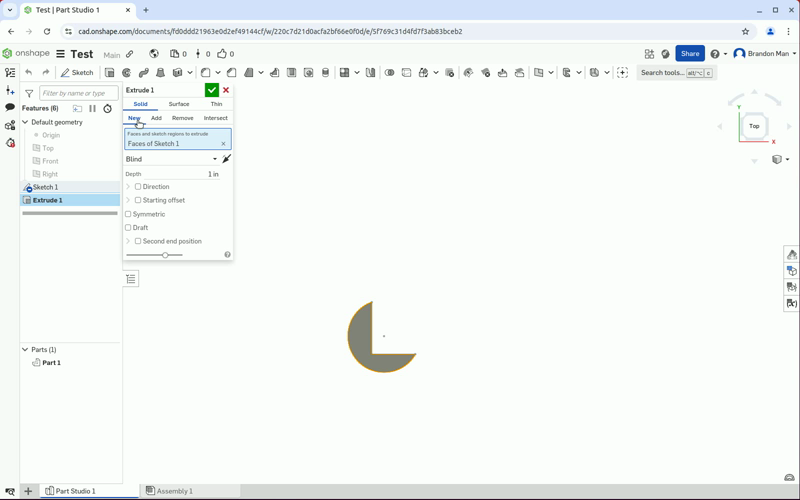
click(137, 120)
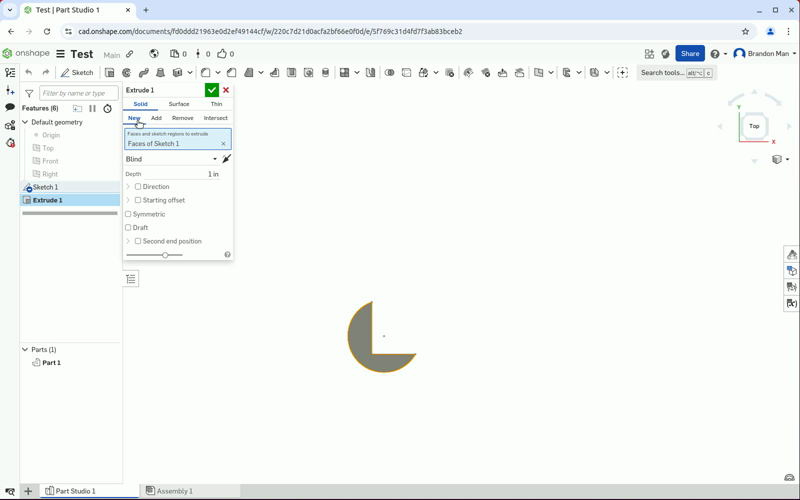
key(tab, 4)
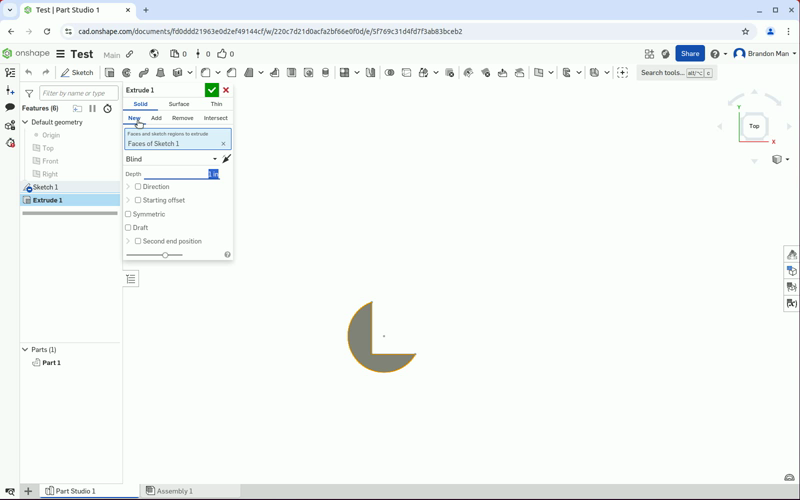
text(9.147)
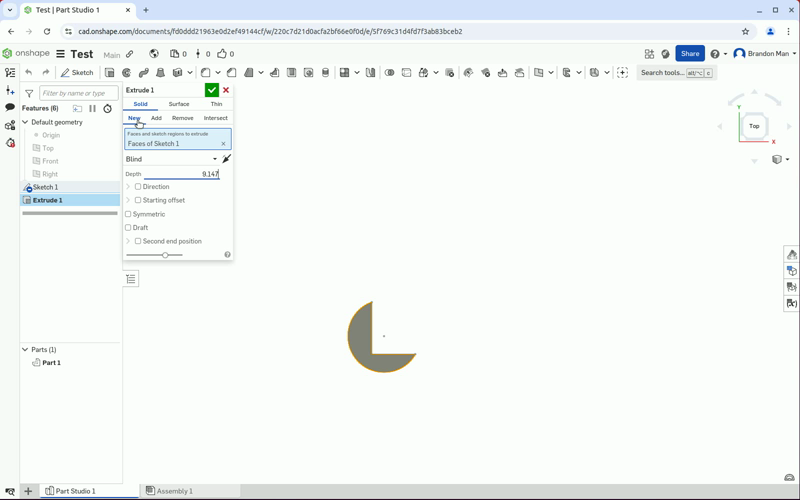
key(enter)
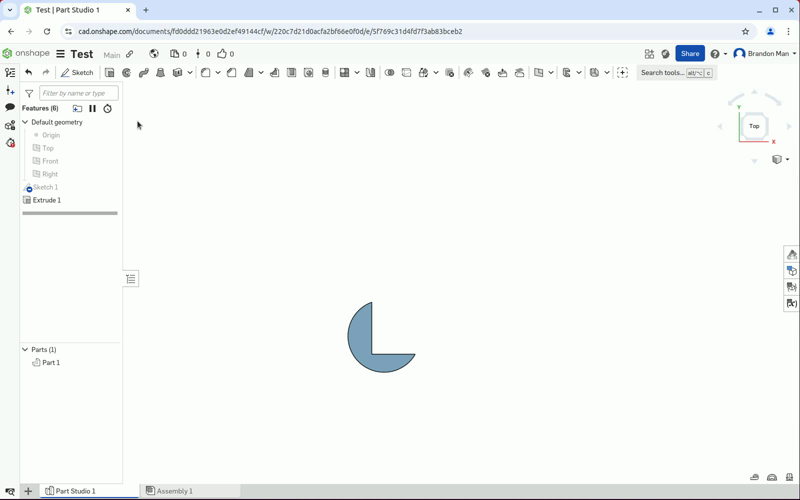
key(shift+h)
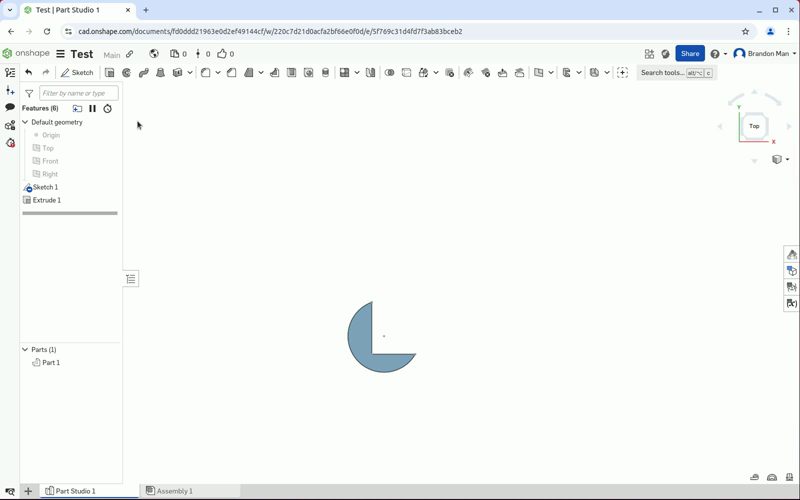
key(shift+h)
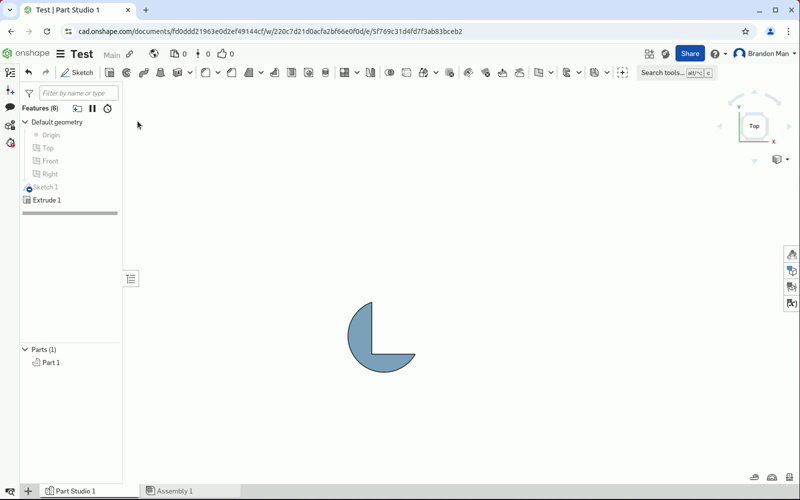
mouse_move(73, 189)
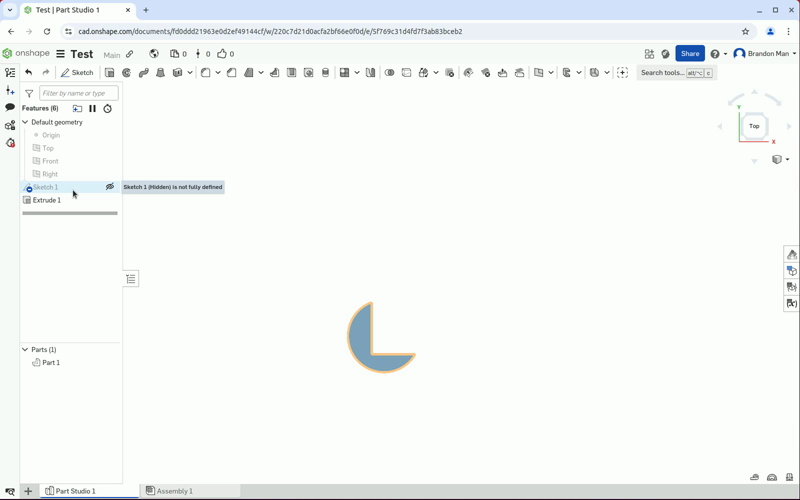
click(73, 189)
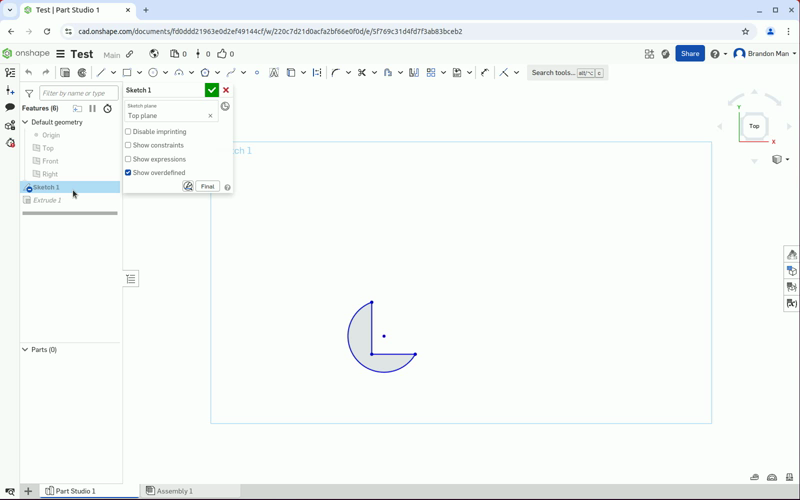
mouse_move(229, 92)
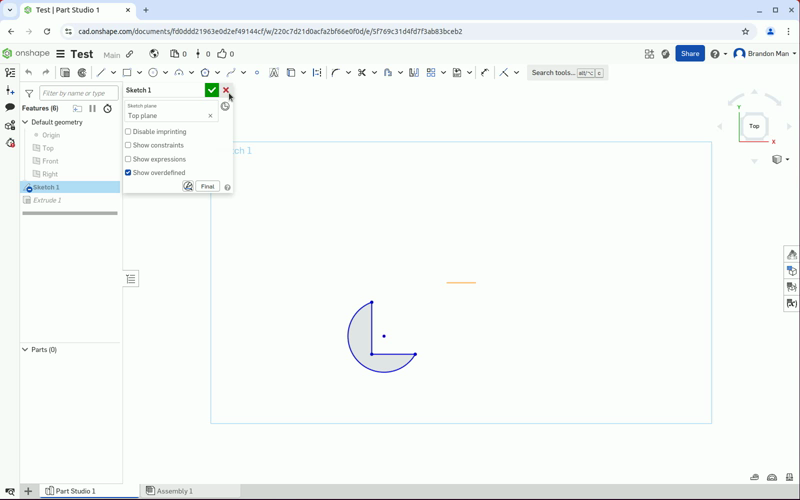
click(229, 92)
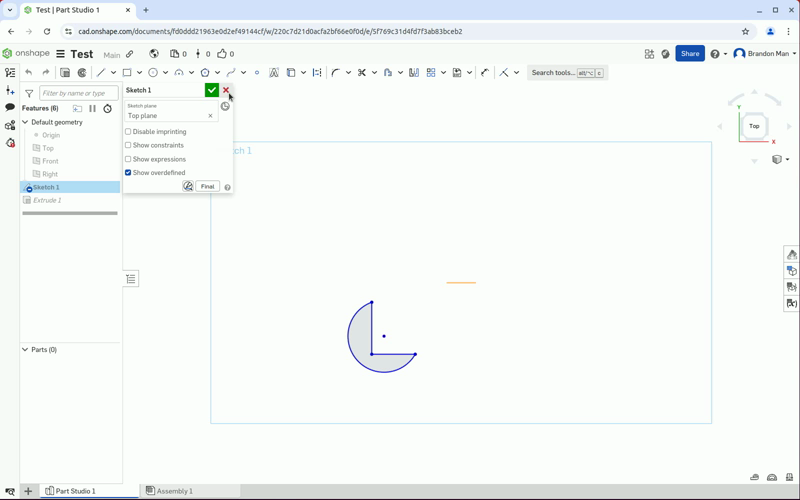
key(shift+s)
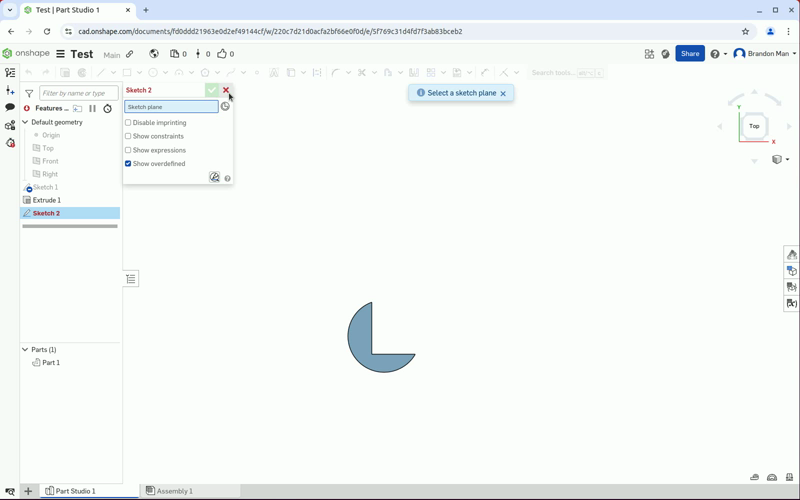
mouse_move(73, 150)
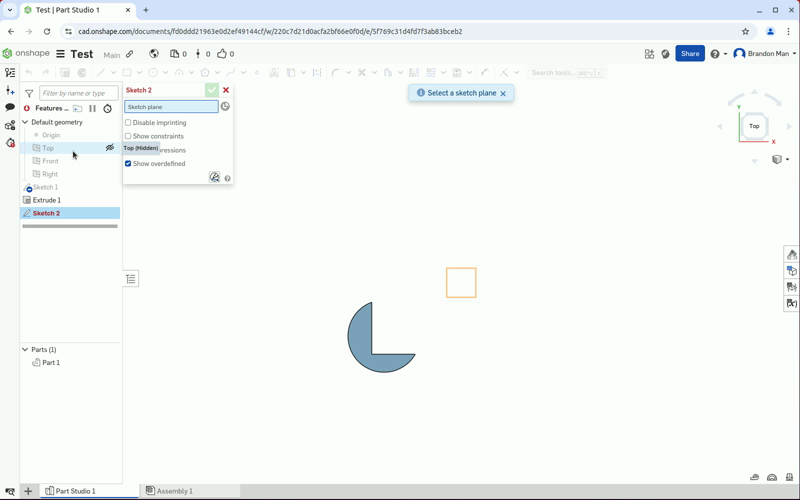
click(73, 150)
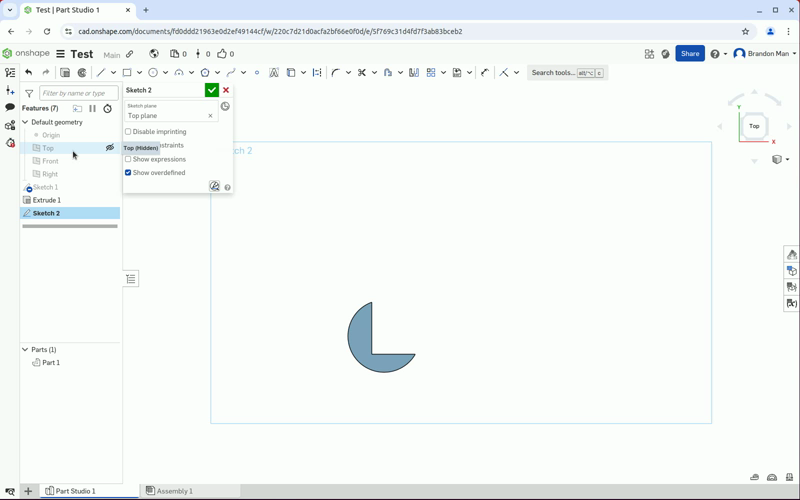
mouse_move(73, 352)
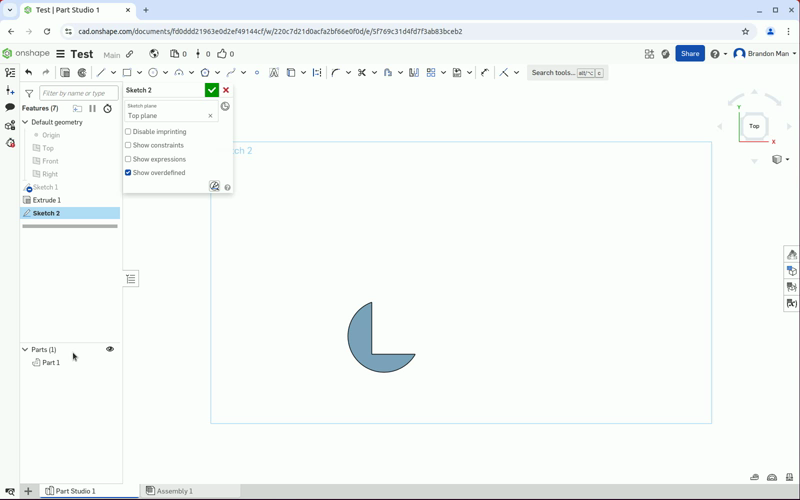
key(y)
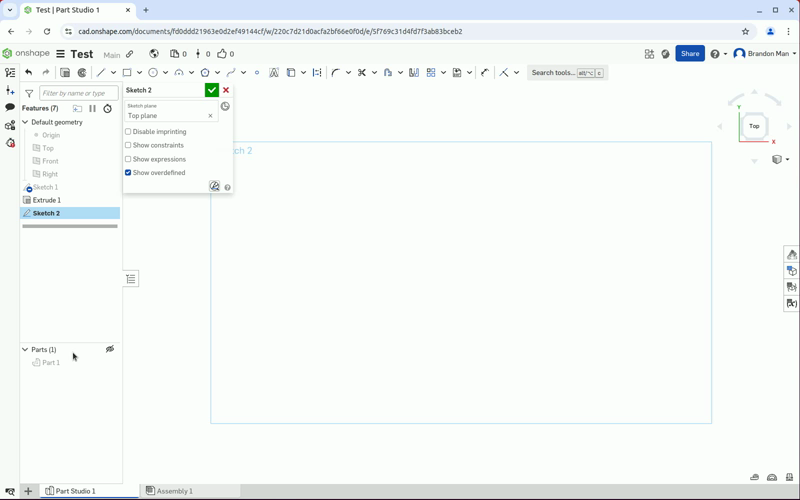
key(a)
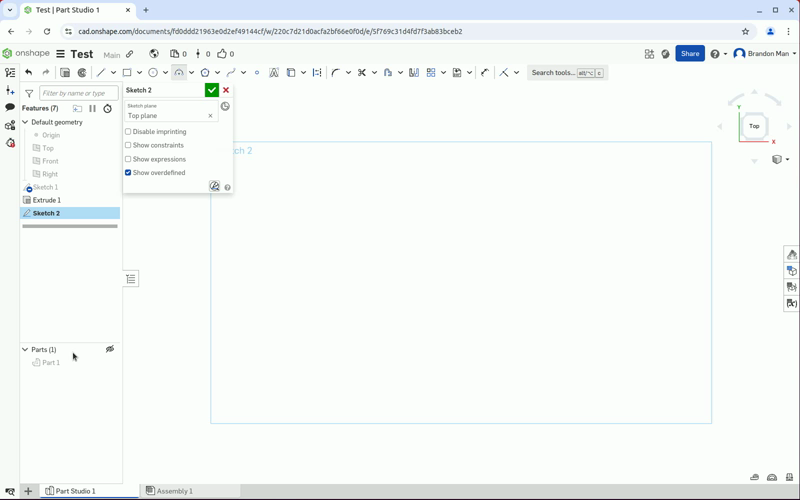
key_down(shift)
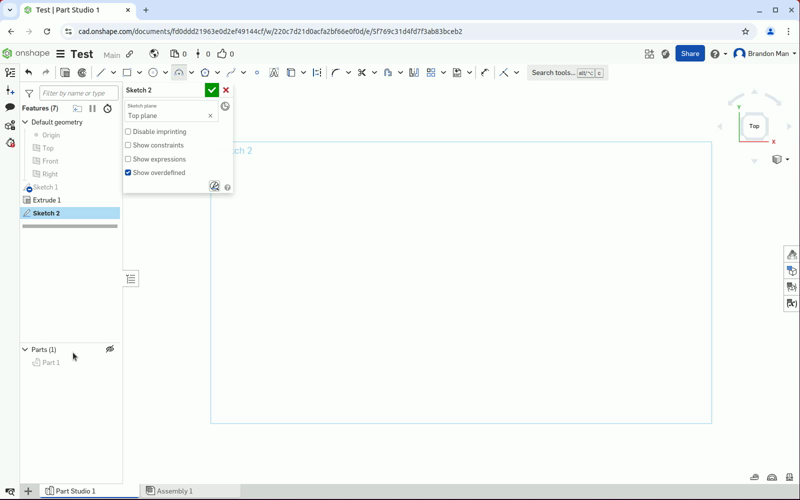
mouse_move(371, 303)
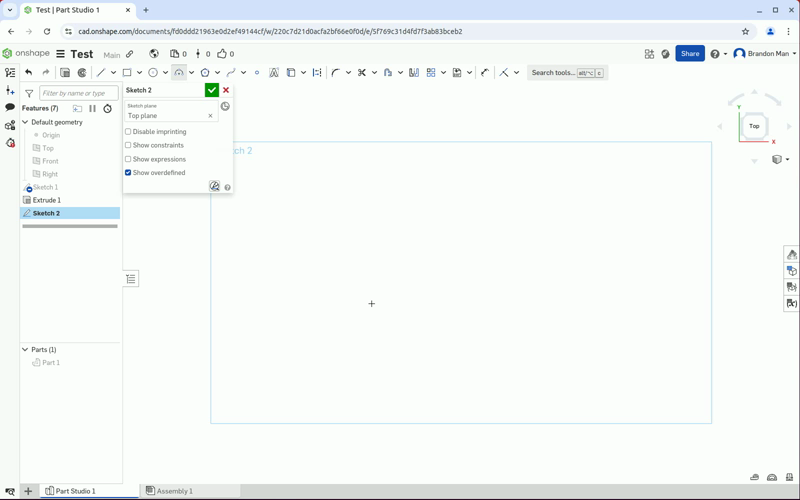
click(371, 303)
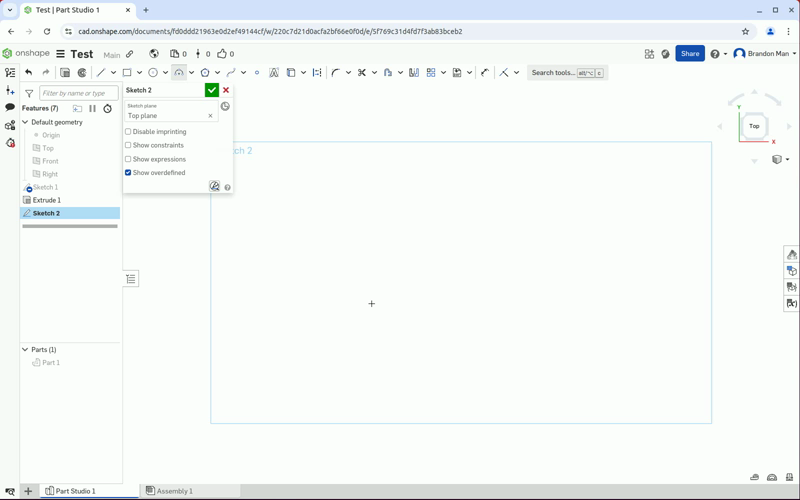
key_up(shift)
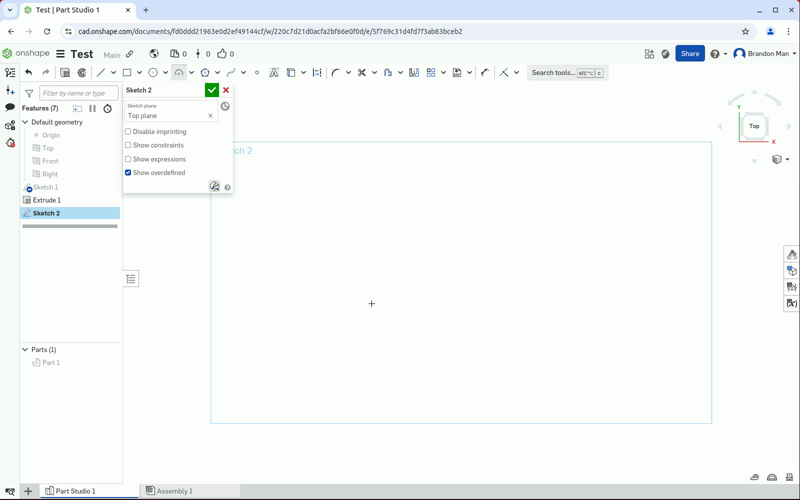
key_down(shift)
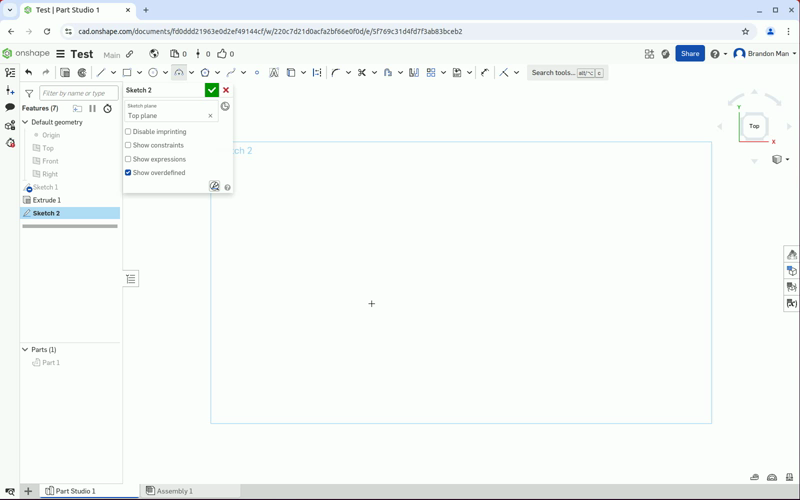
mouse_move(415, 354)
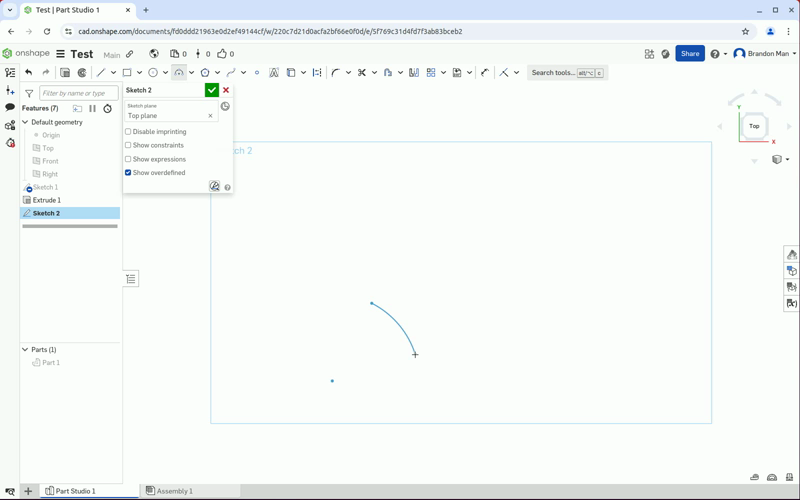
click(415, 354)
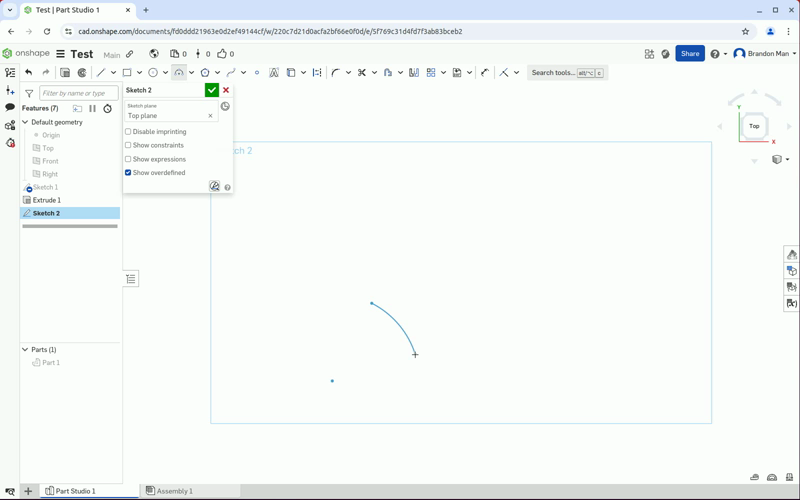
mouse_move(411, 313)
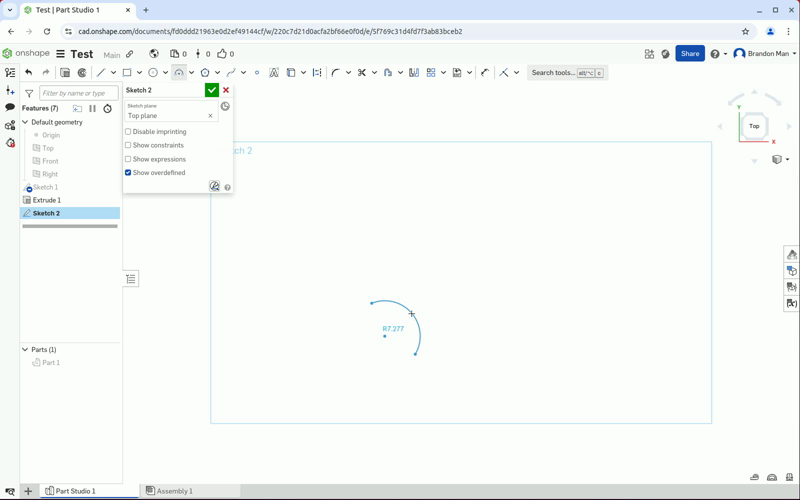
click(411, 313)
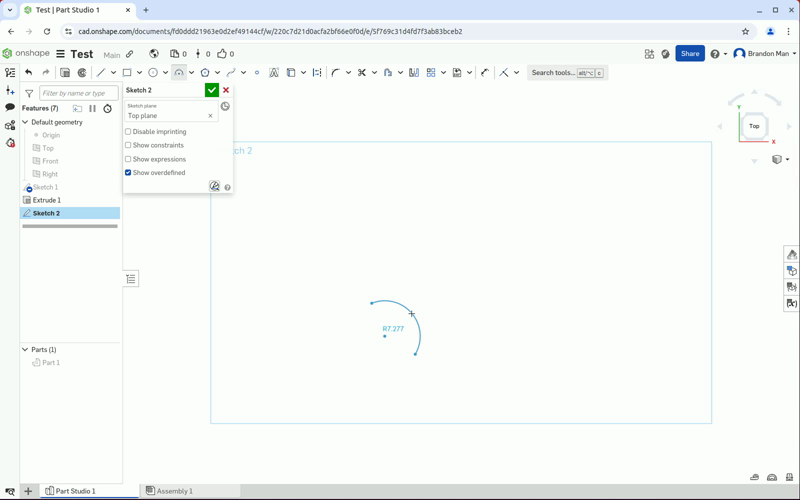
key_up(shift)
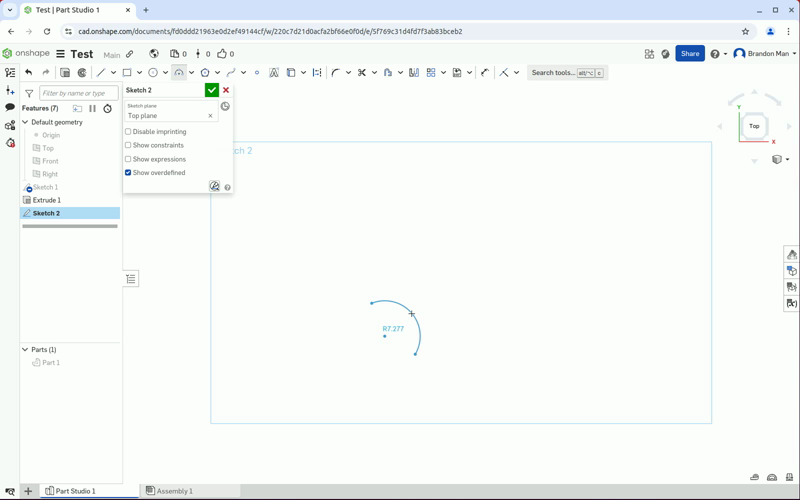
key(esc)
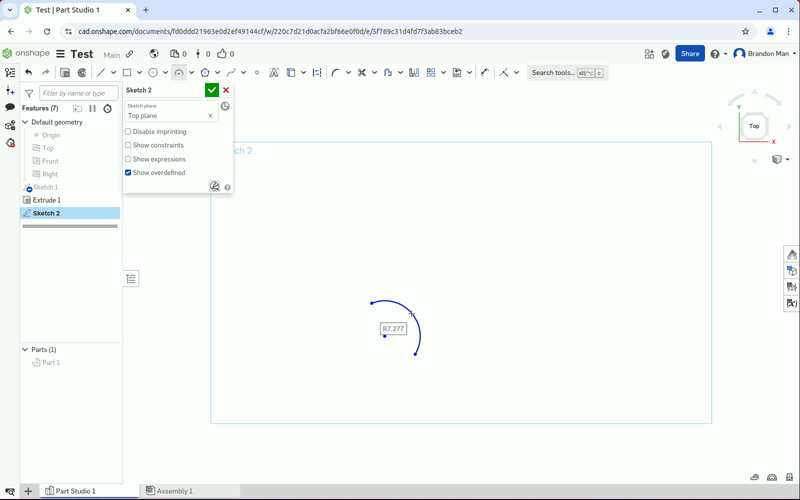
key(l)
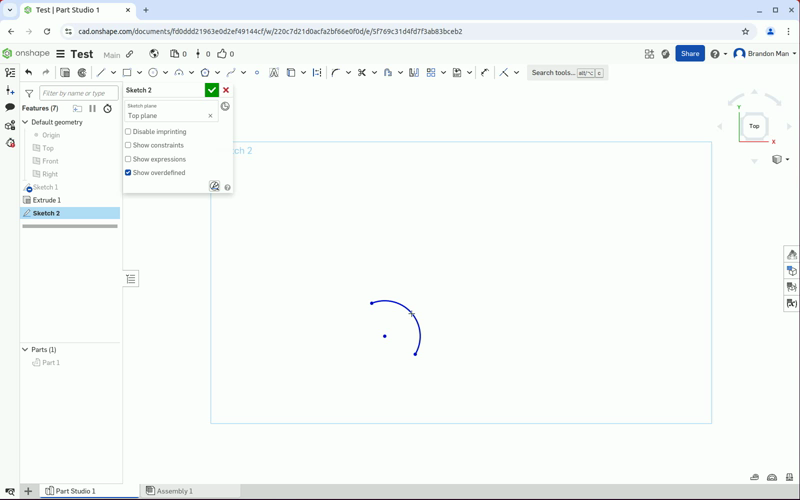
mouse_move(415, 354)
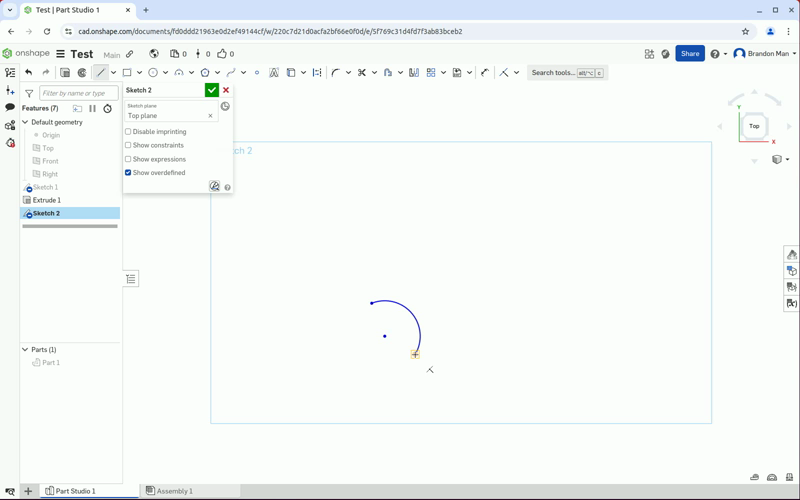
click(415, 354)
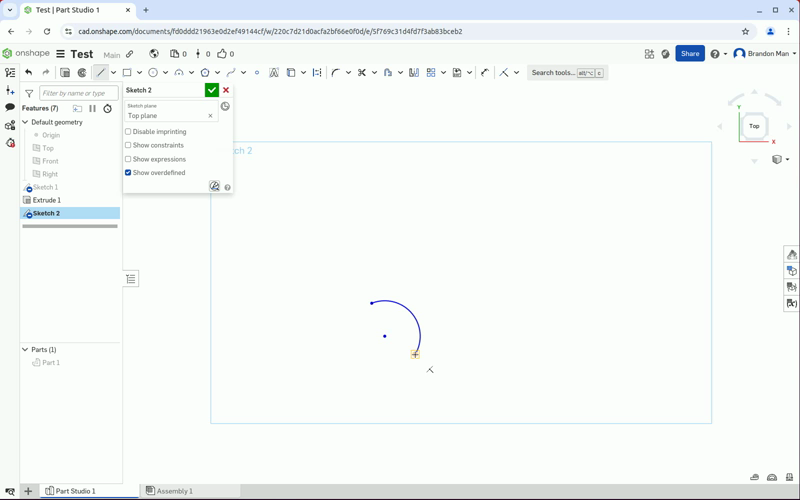
key_down(shift)
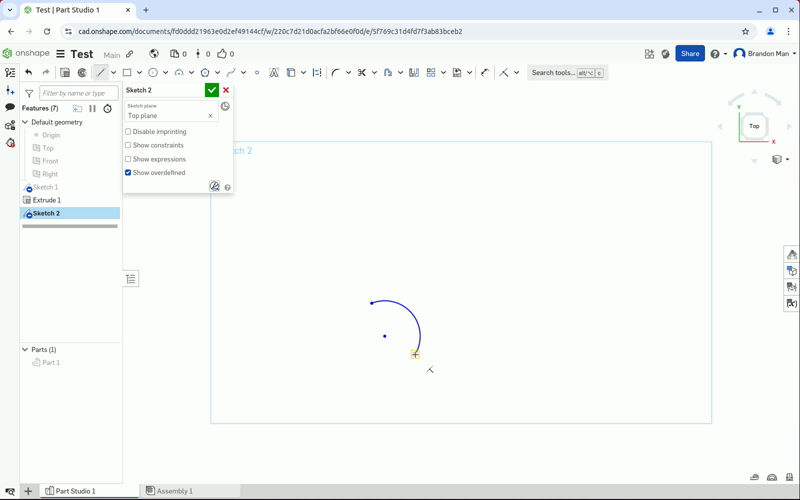
mouse_move(496, 354)
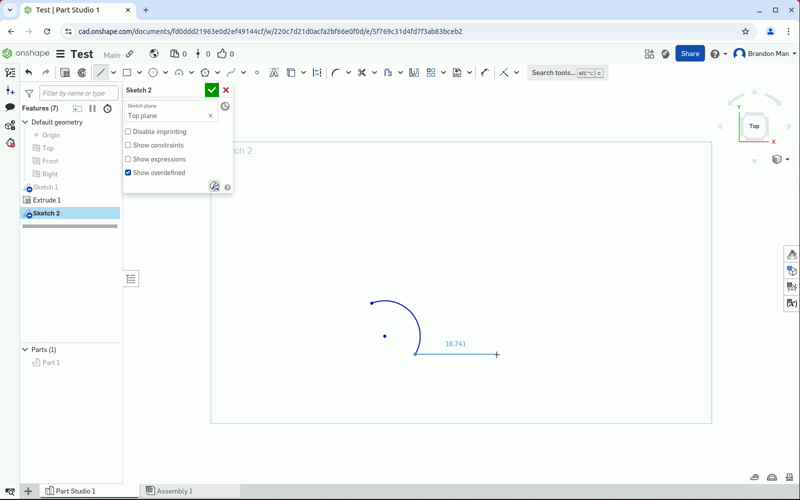
click(496, 354)
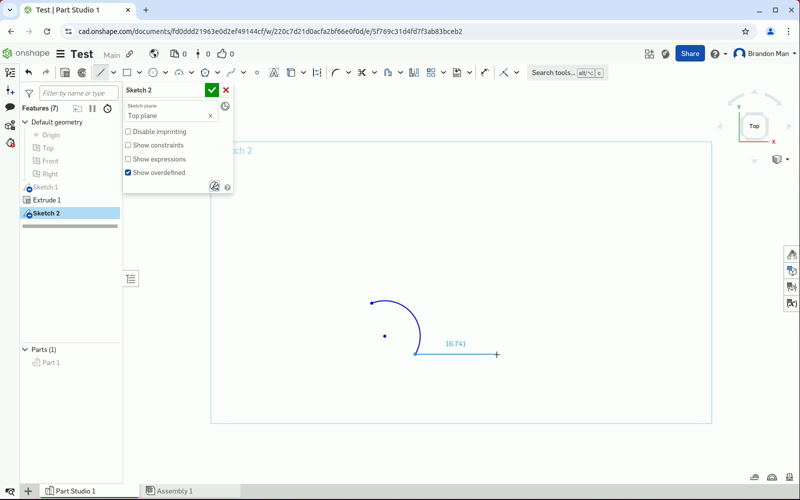
key_up(shift)
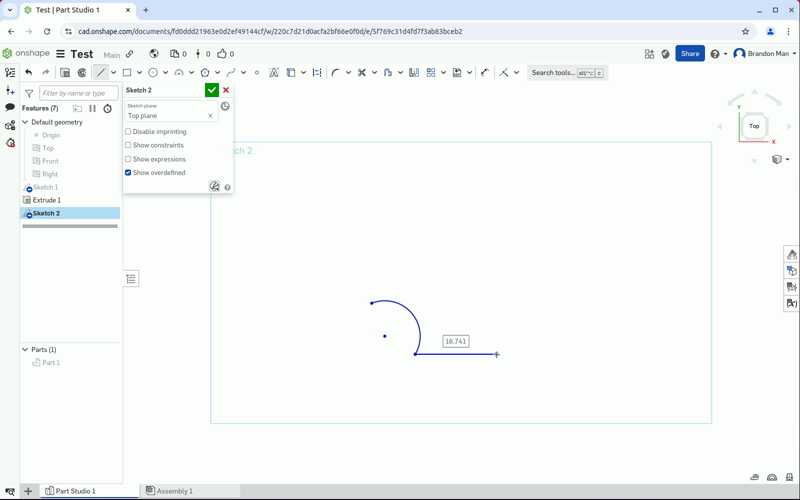
key_down(shift)
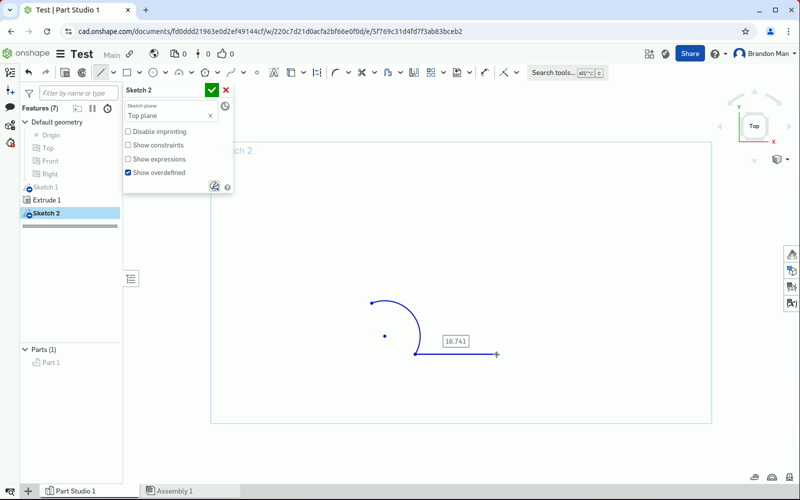
mouse_move(496, 247)
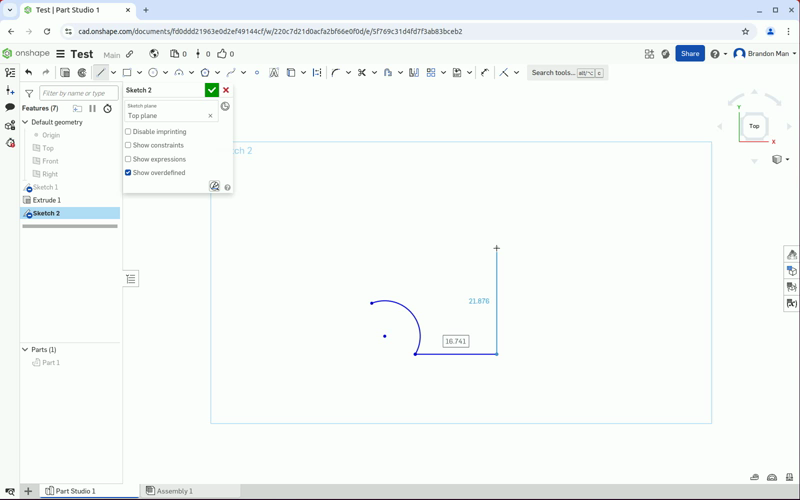
click(496, 247)
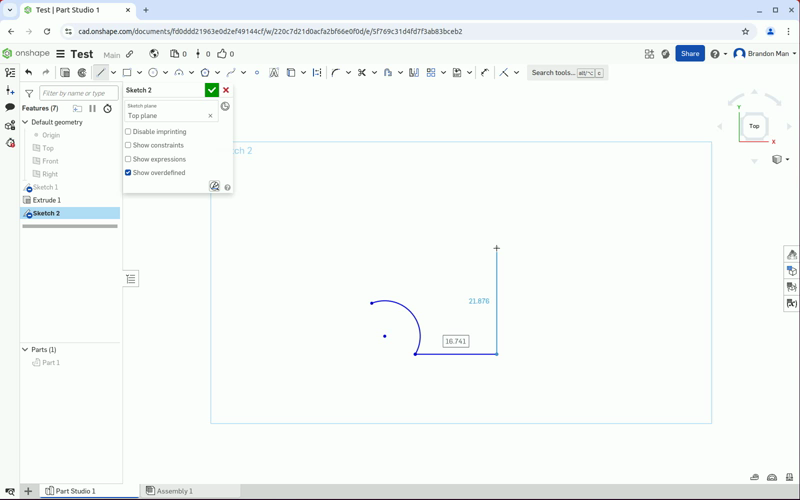
key_up(shift)
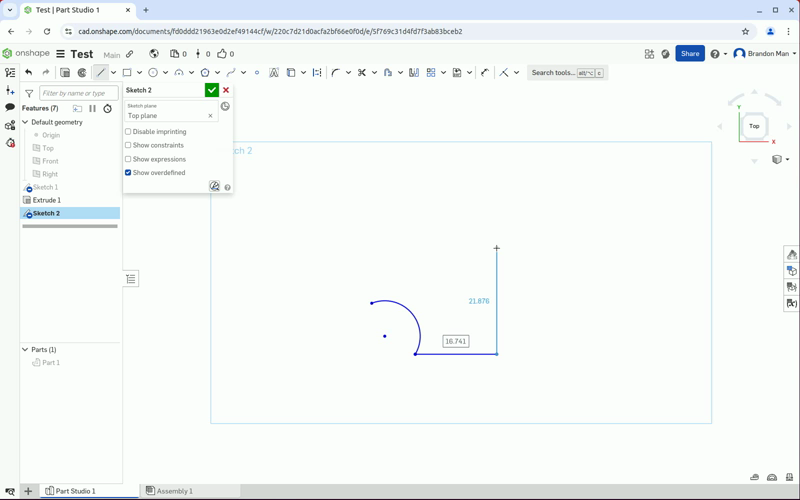
key_down(shift)
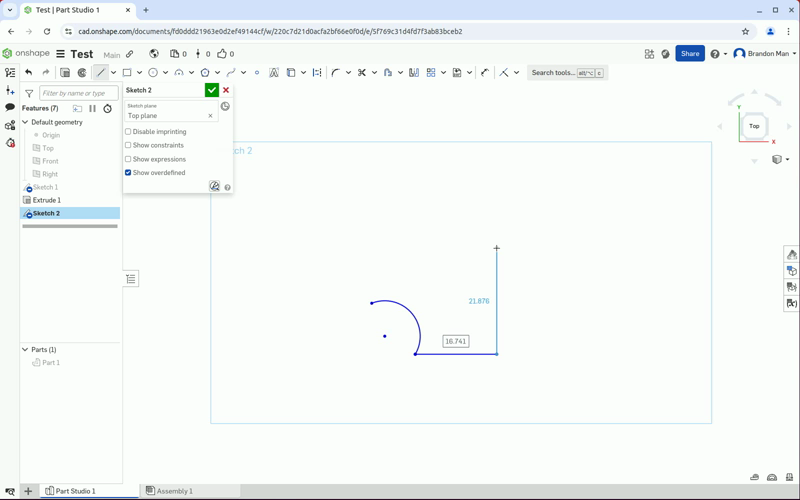
mouse_move(371, 247)
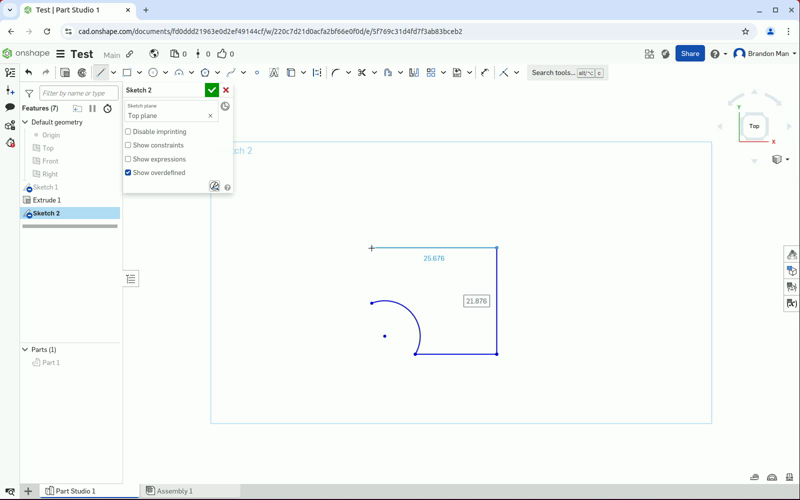
click(371, 247)
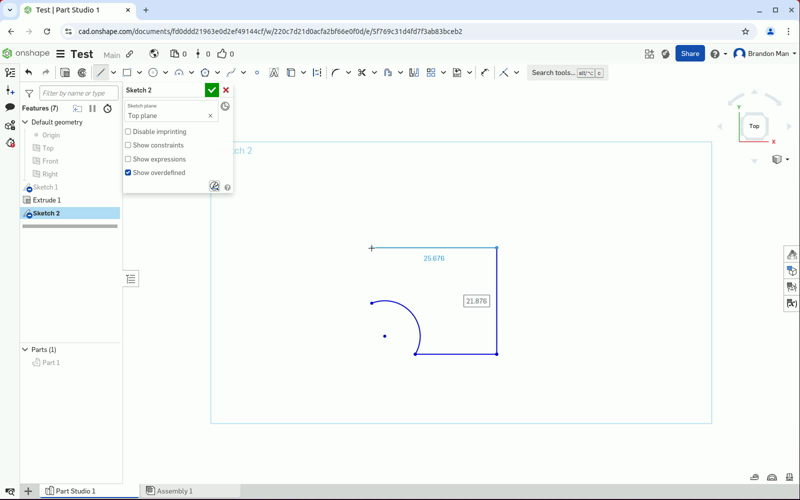
key_up(shift)
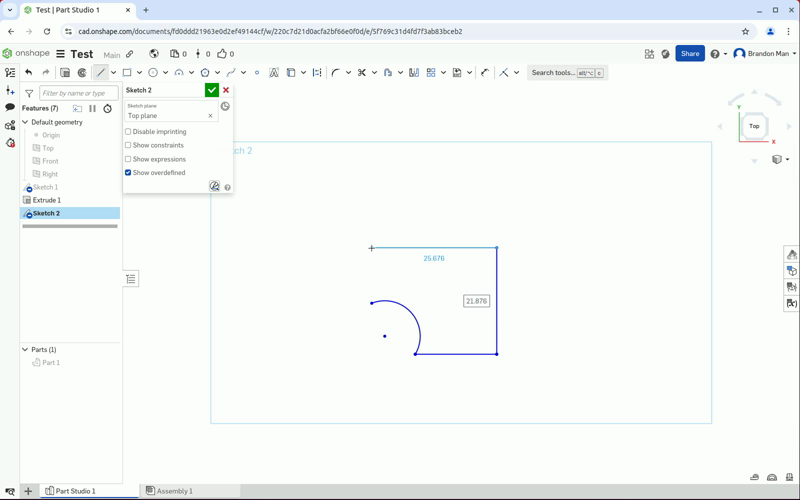
mouse_move(401, 247)
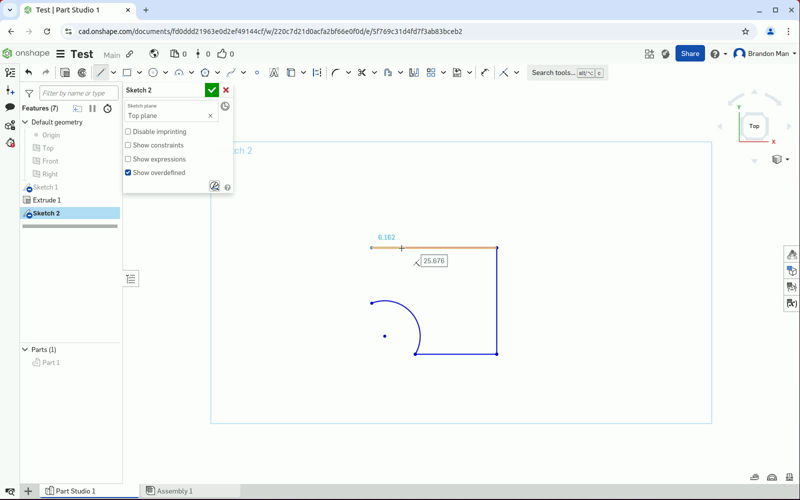
key_down(shift)
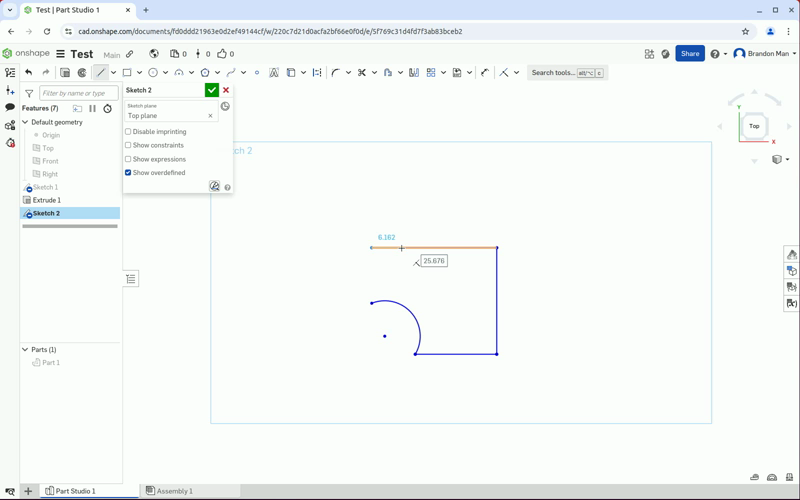
mouse_move(371, 303)
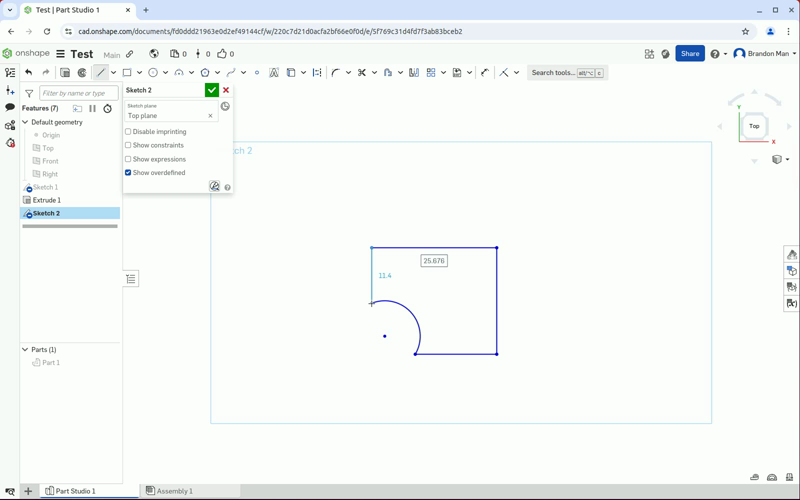
key_up(shift)
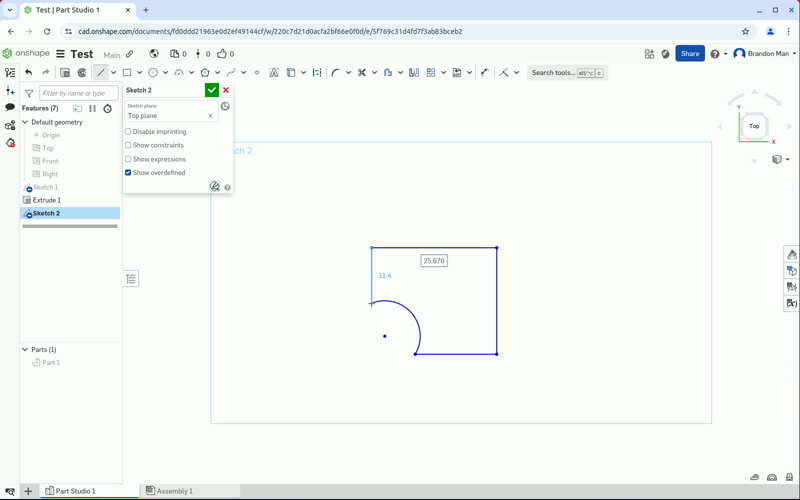
click(371, 303)
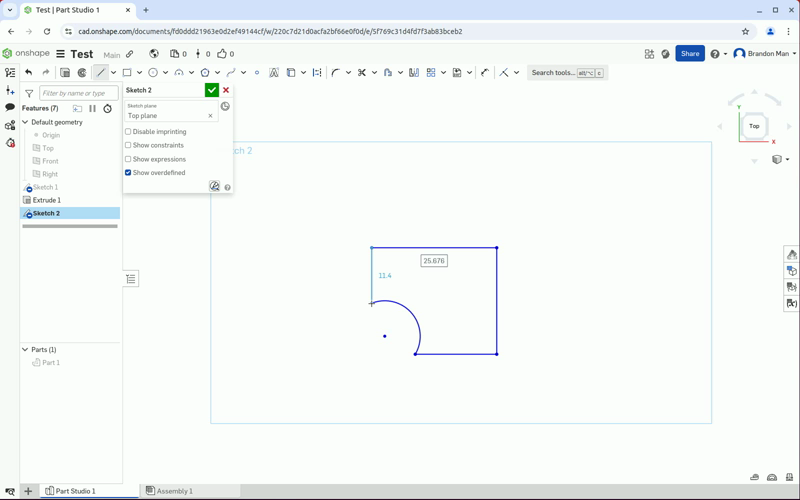
key(esc)
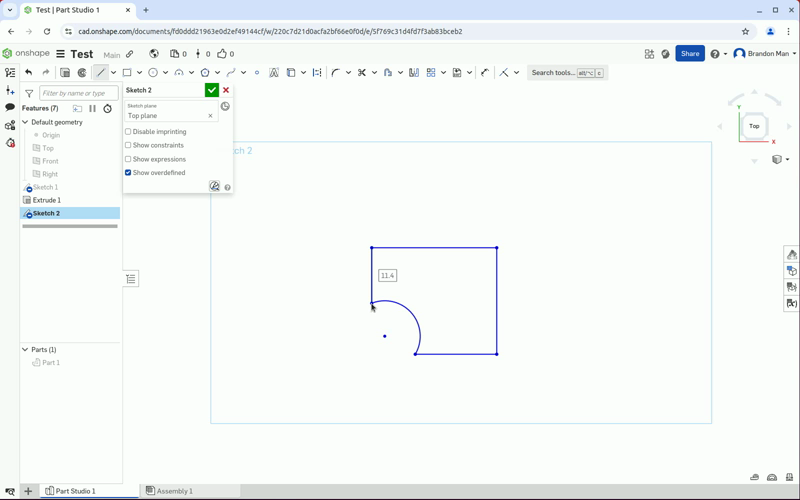
mouse_move(437, 322)
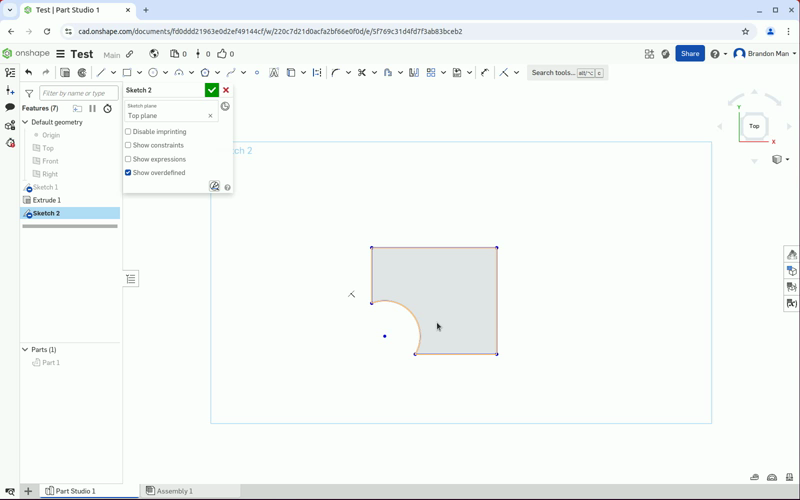
click(437, 322)
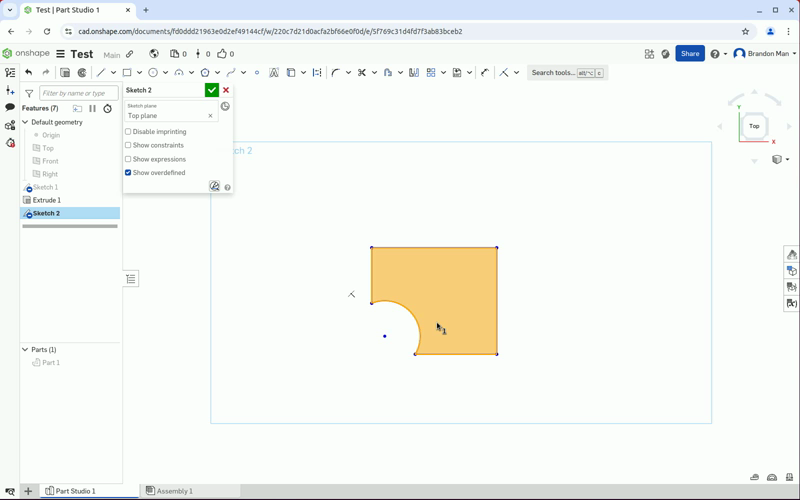
mouse_move(73, 352)
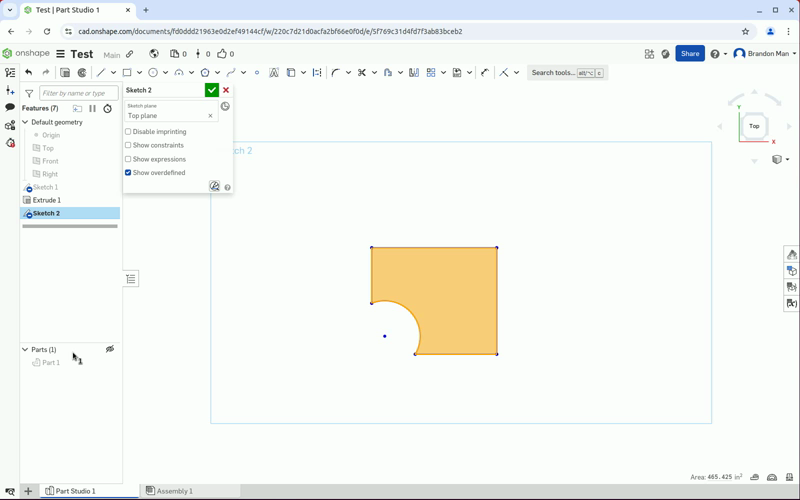
key(shift+y)
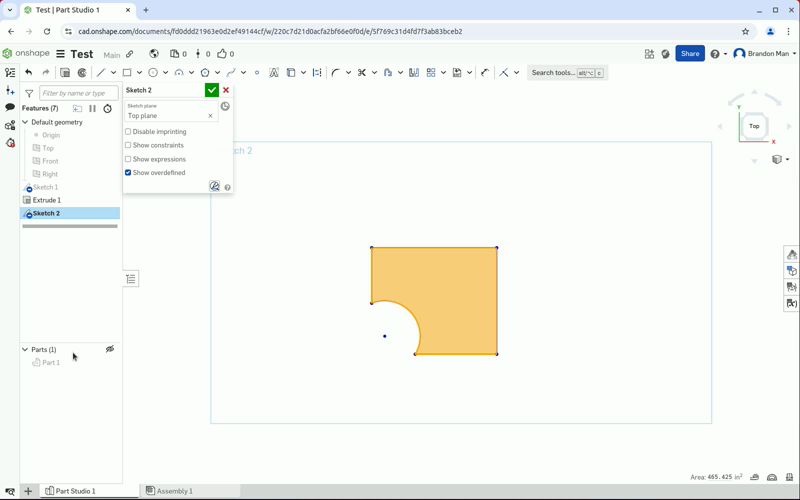
key(shift+e)
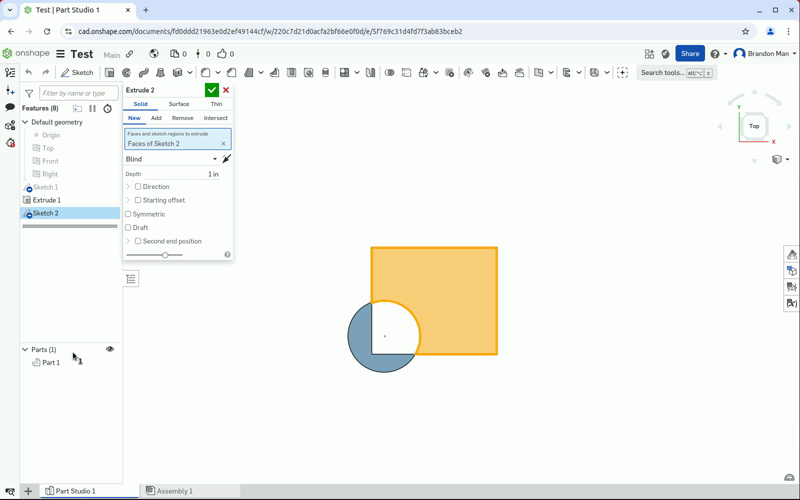
mouse_move(143, 106)
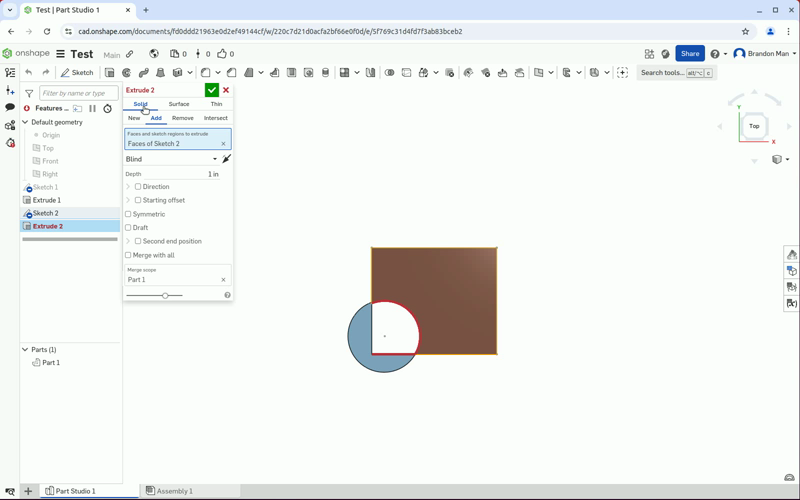
click(143, 106)
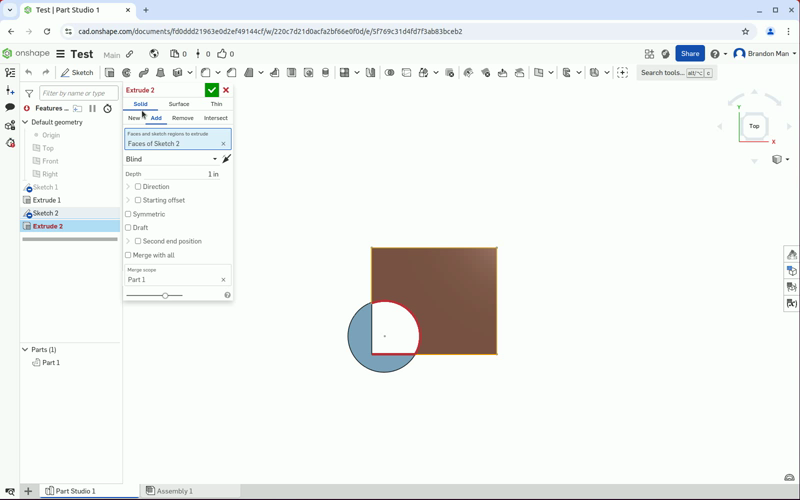
mouse_move(137, 120)
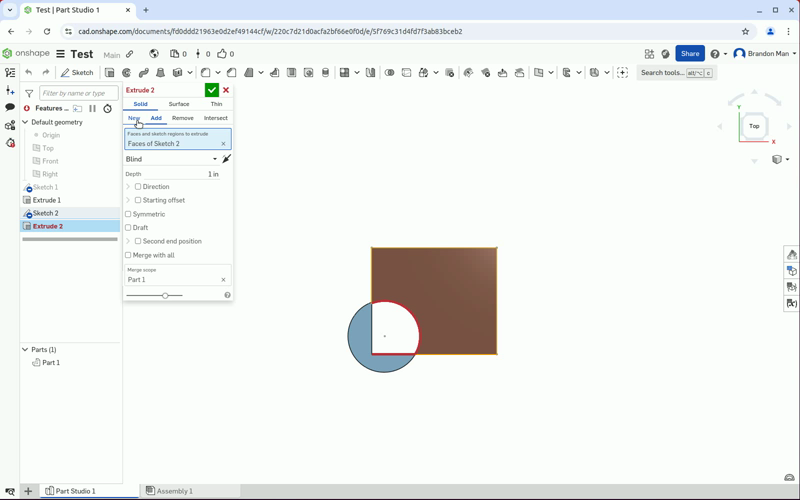
click(137, 120)
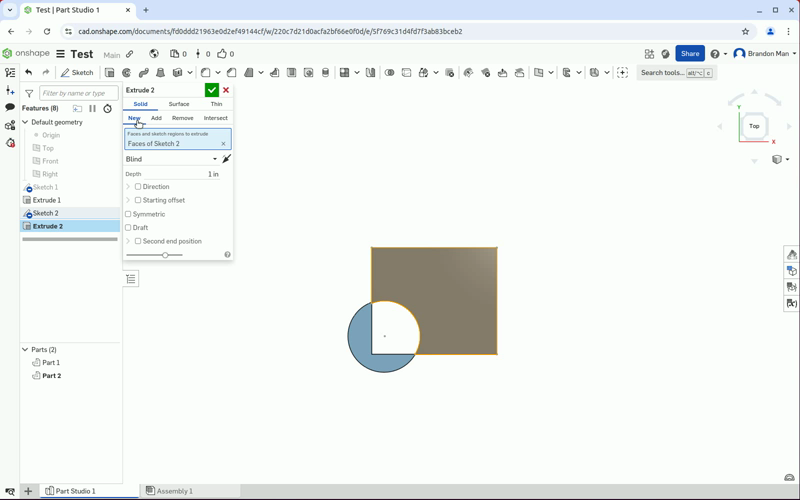
key(tab, 4)
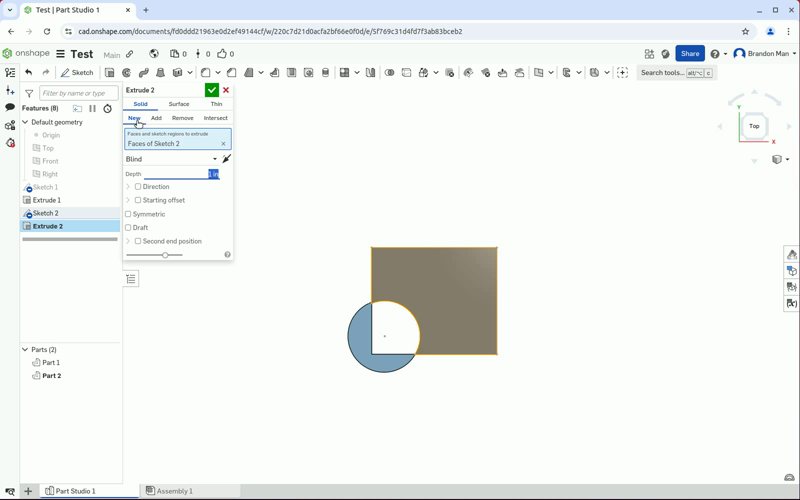
text(9.147)
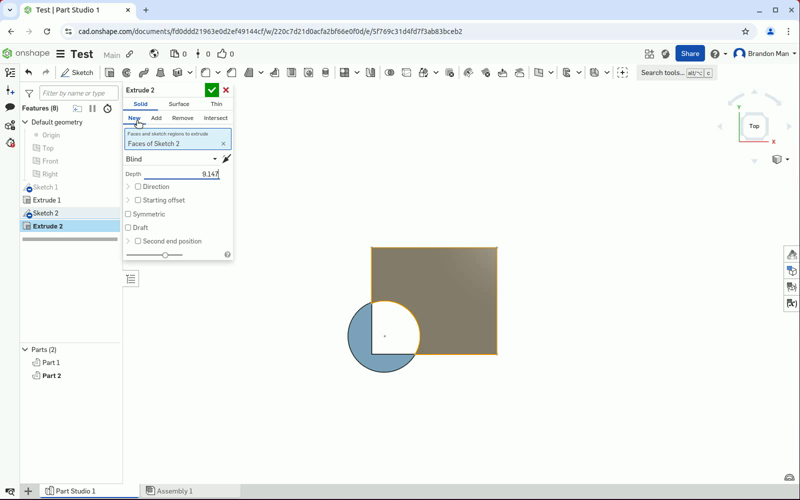
key(enter)
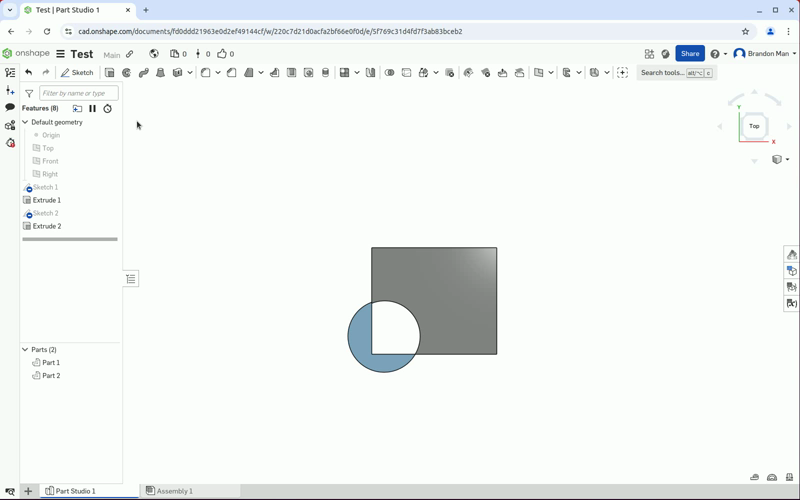
key(shift+h)
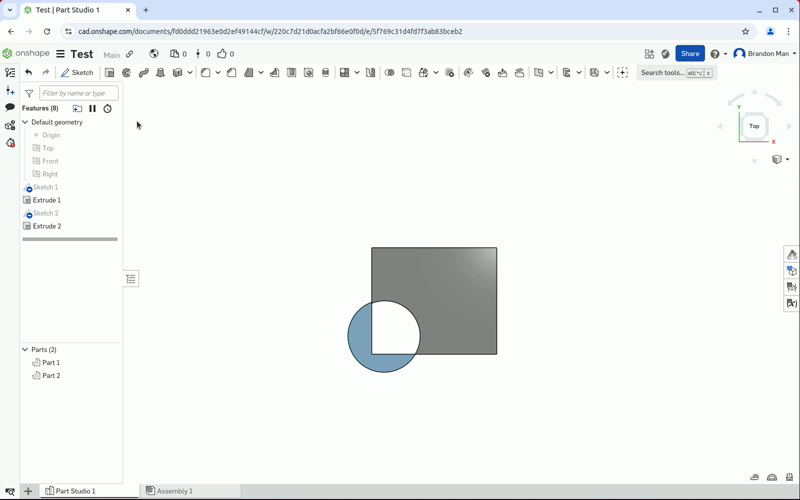
key(shift+h)
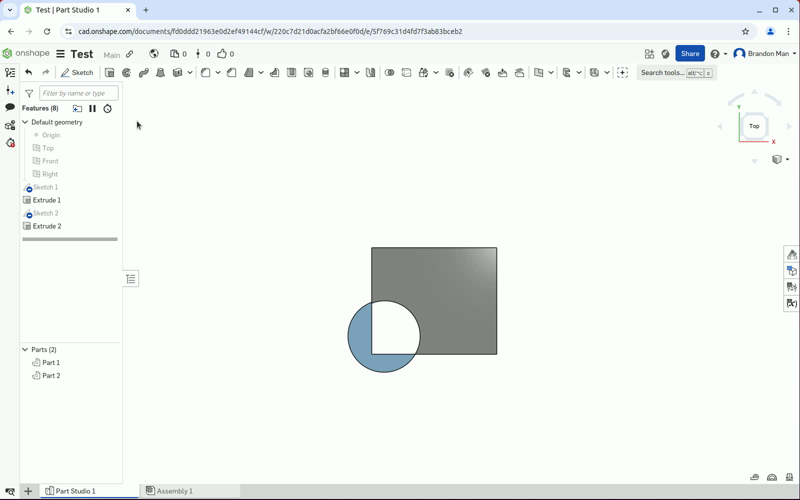
mouse_move(73, 189)
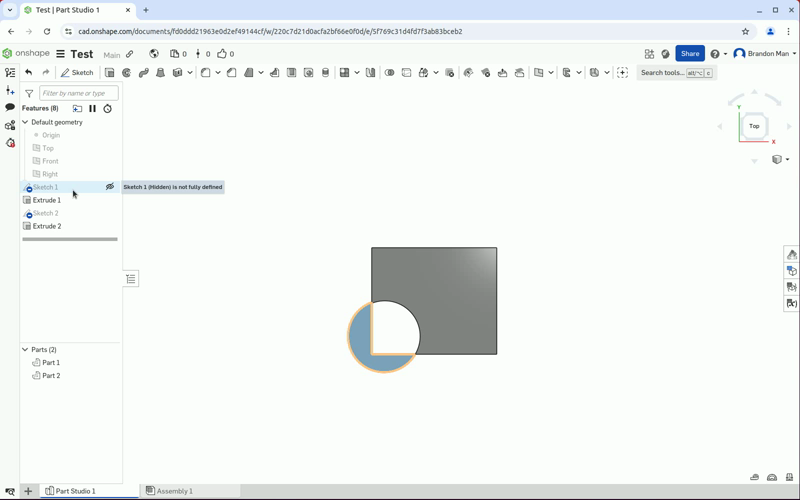
click(73, 189)
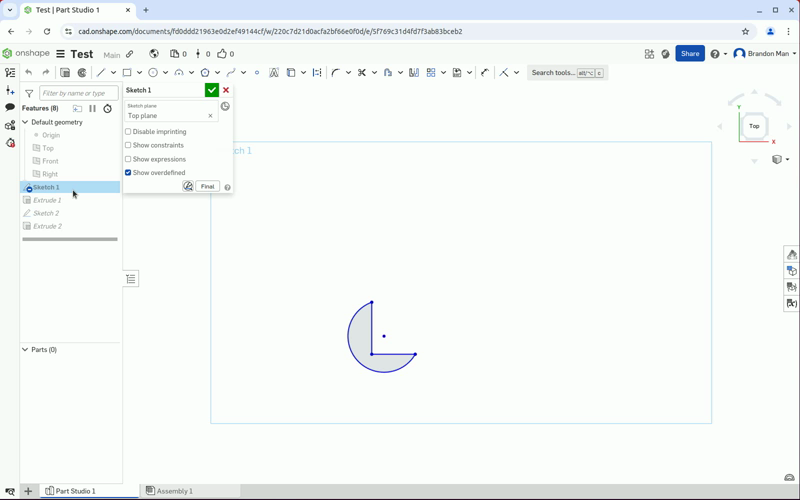
mouse_move(229, 92)
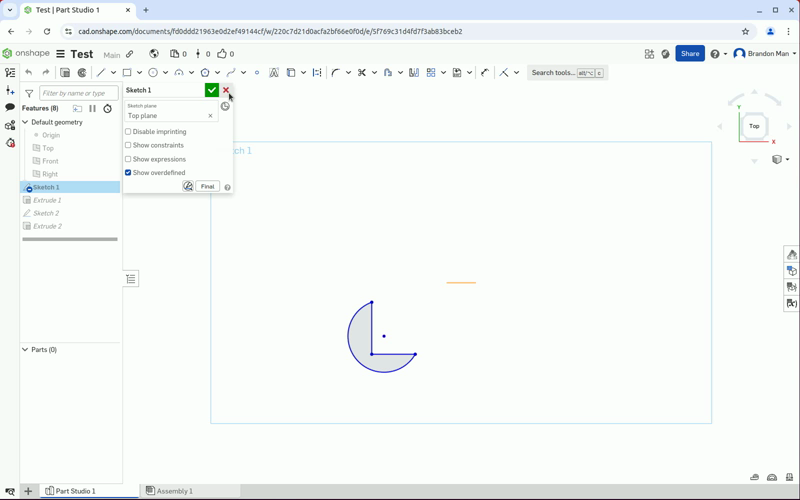
click(229, 92)
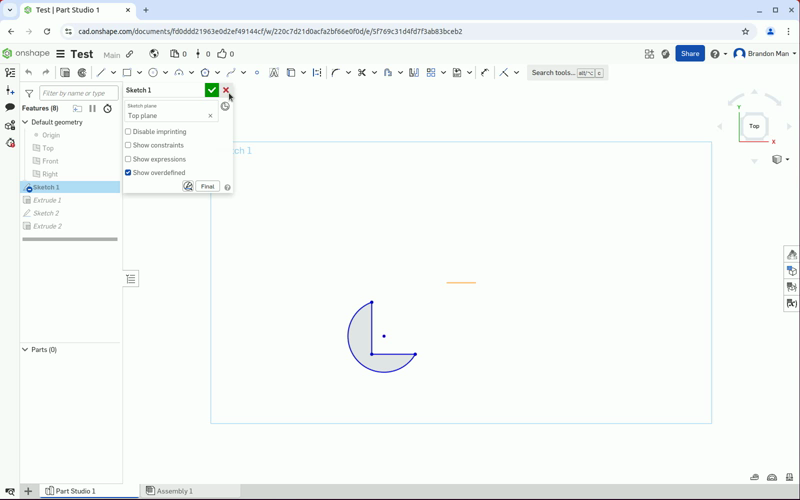
key(shift+s)
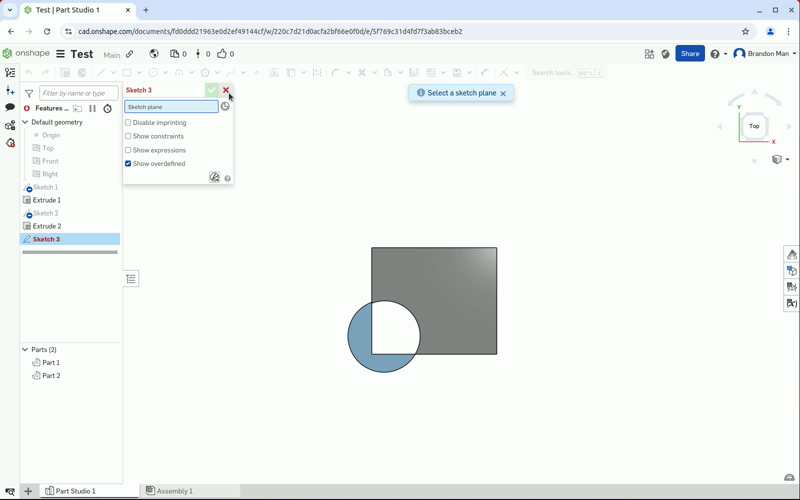
mouse_move(73, 150)
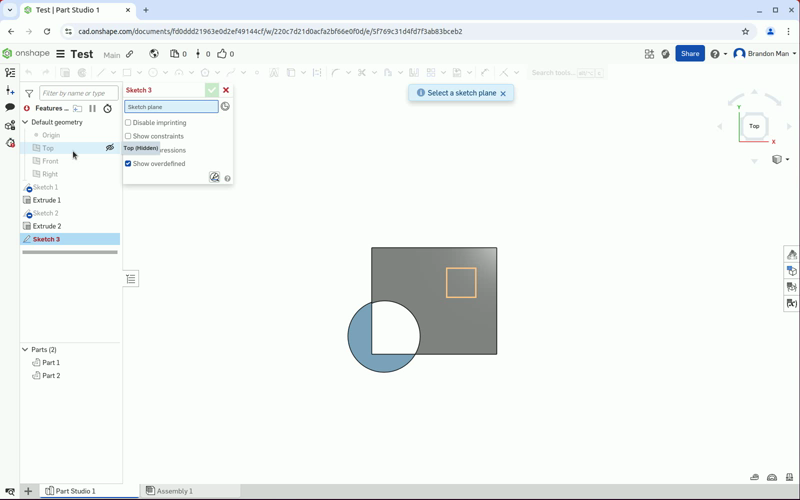
click(73, 150)
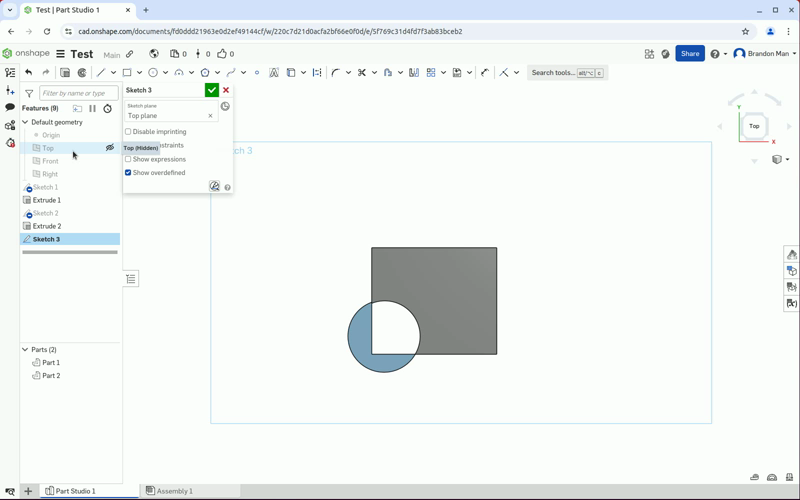
mouse_move(73, 352)
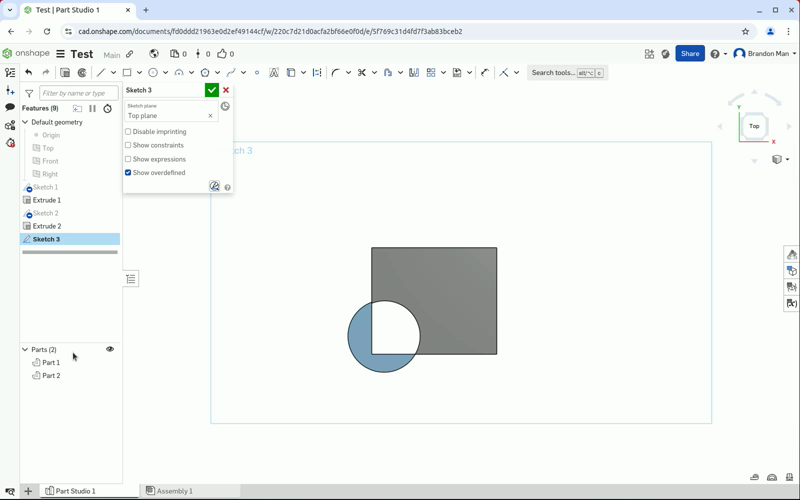
key(y)
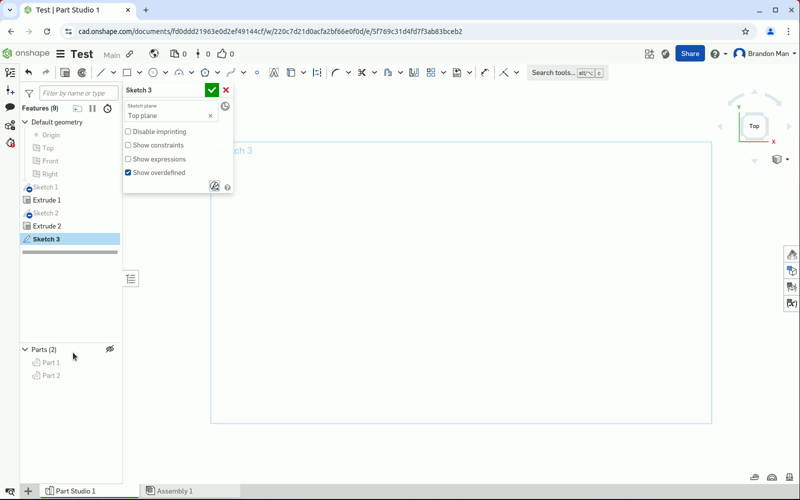
key(l)
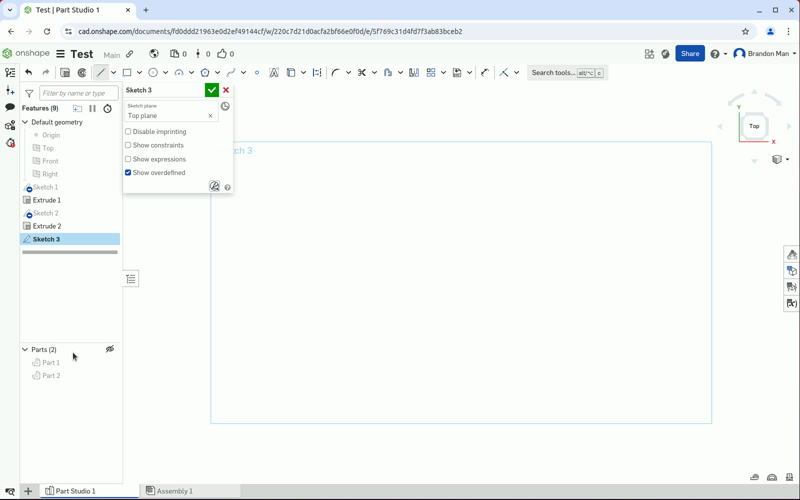
key_down(shift)
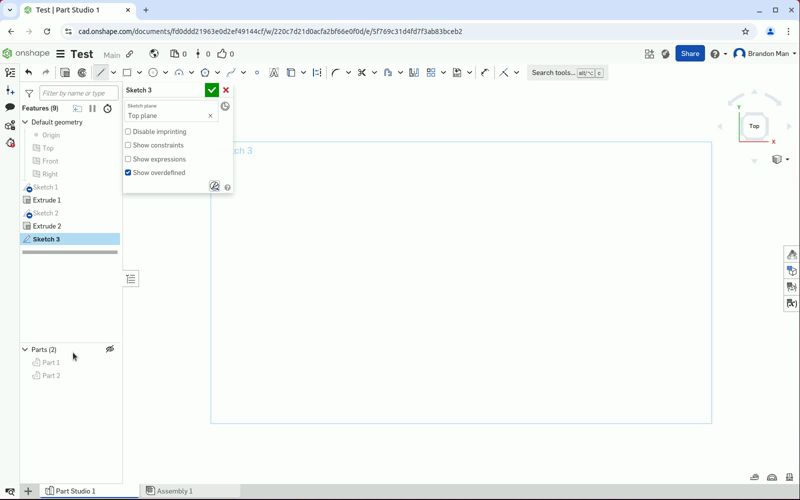
mouse_move(371, 354)
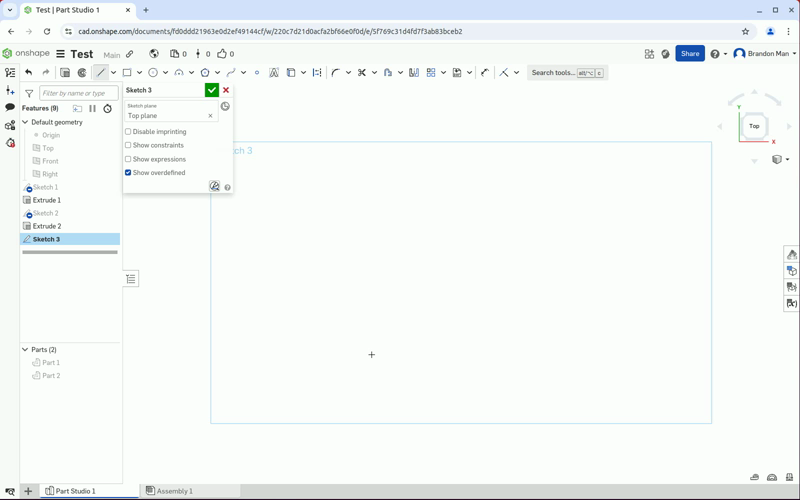
click(371, 354)
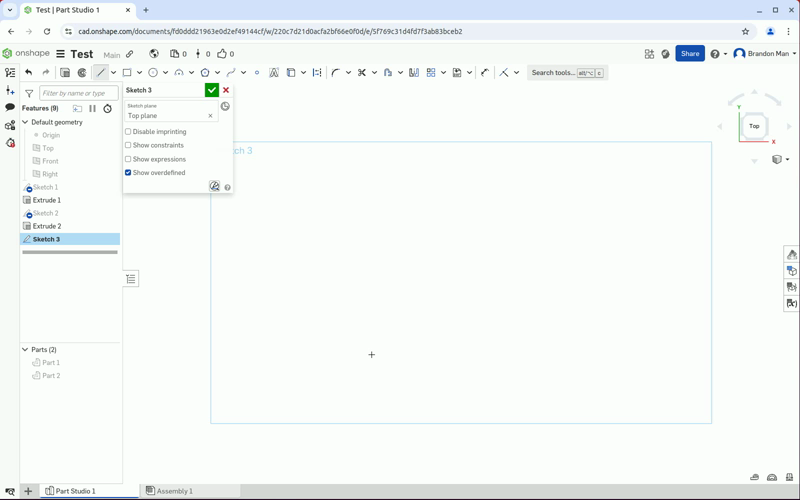
key_up(shift)
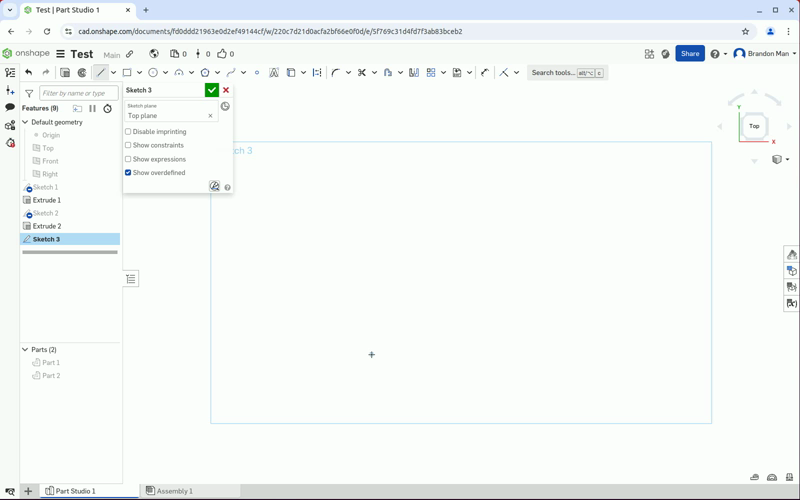
key_down(shift)
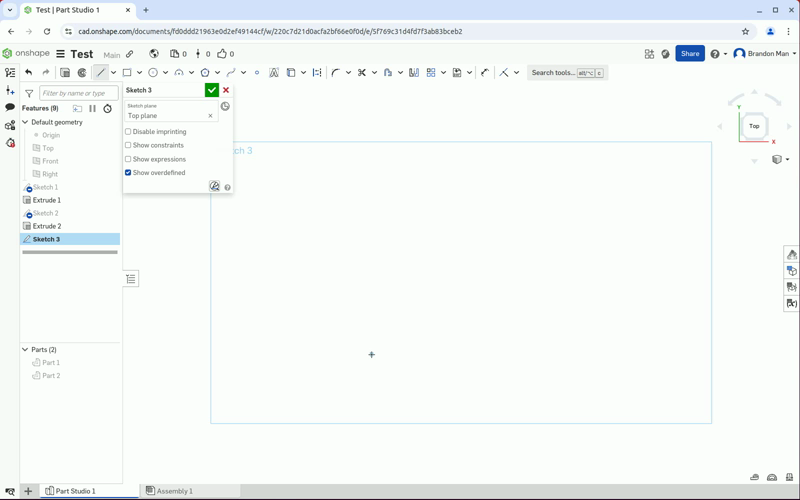
mouse_move(401, 354)
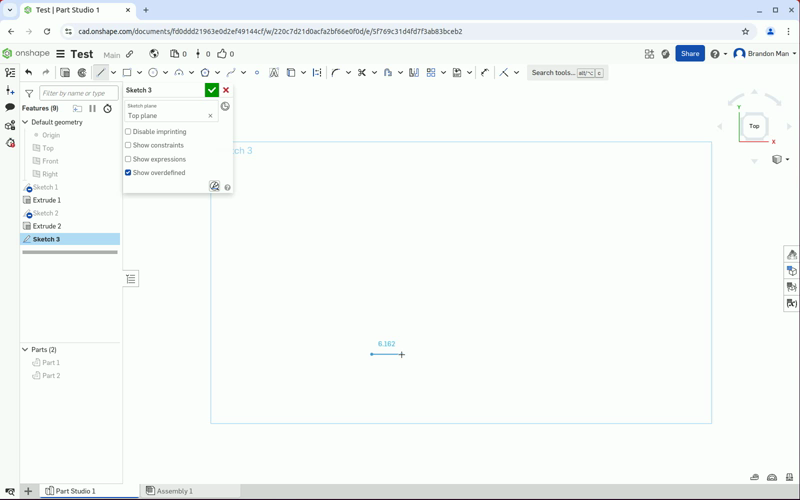
mouse_move(415, 354)
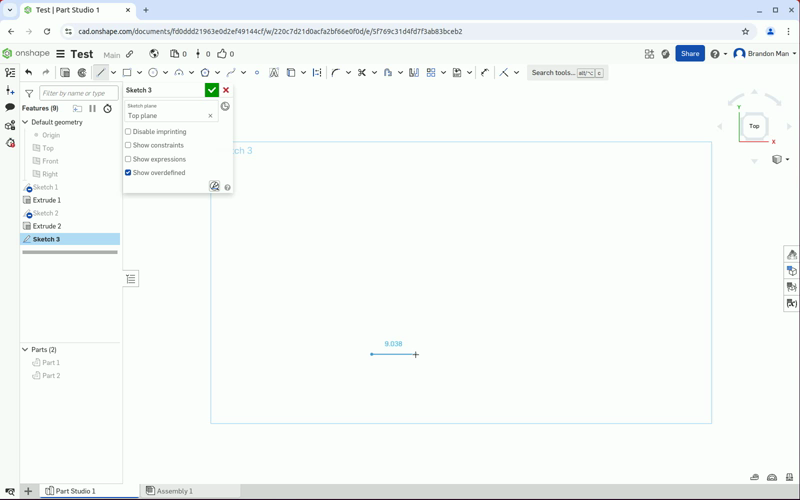
click(415, 354)
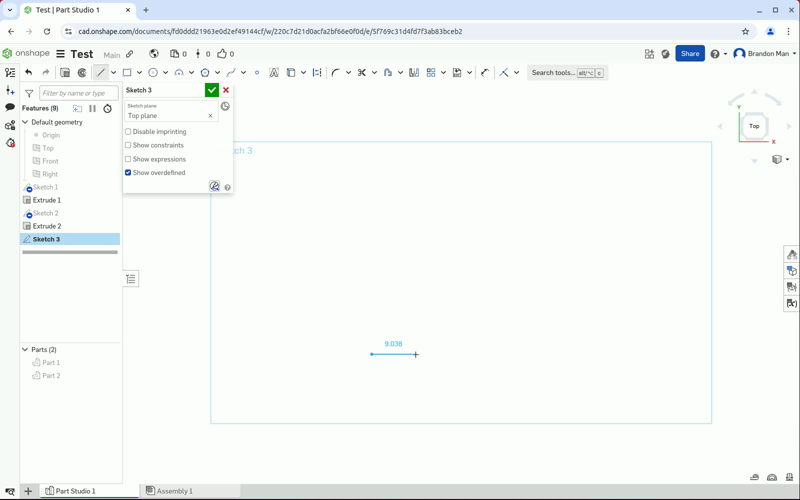
key_up(shift)
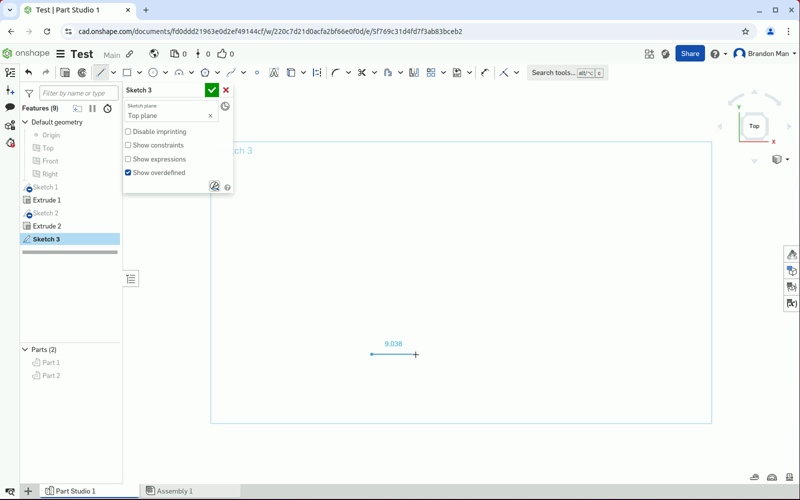
key(esc)
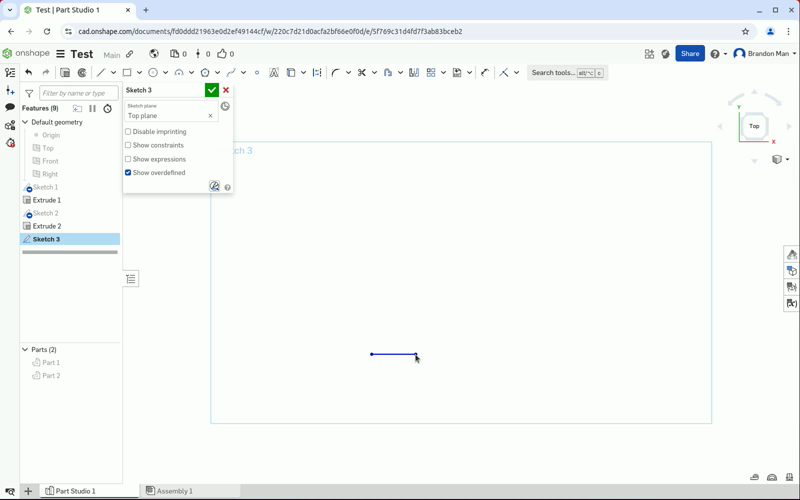
key(a)
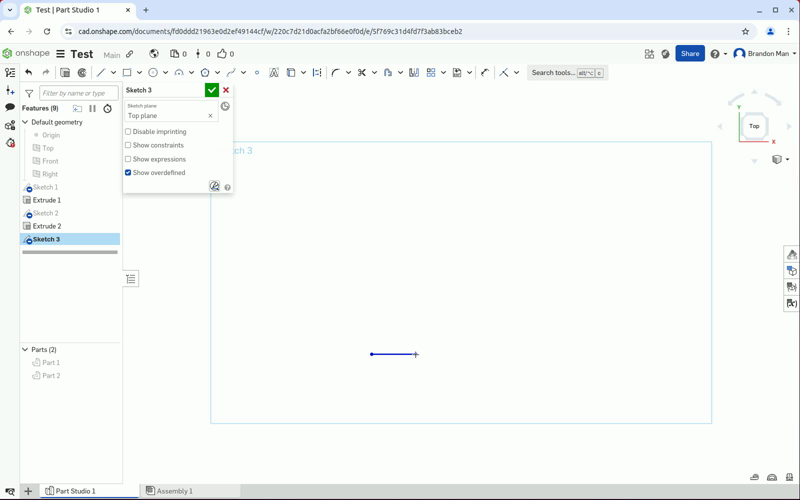
mouse_move(415, 354)
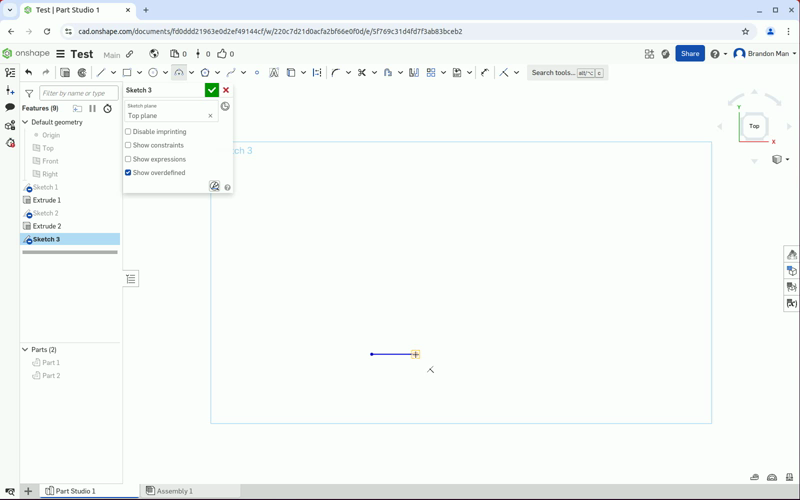
click(415, 354)
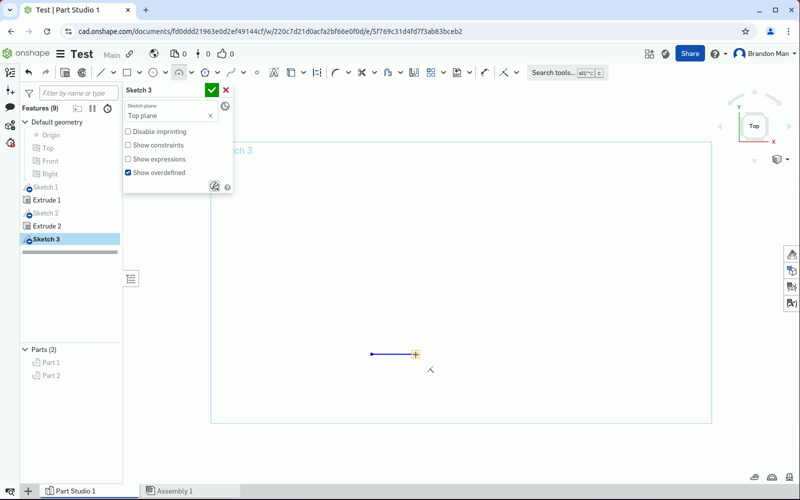
key_down(shift)
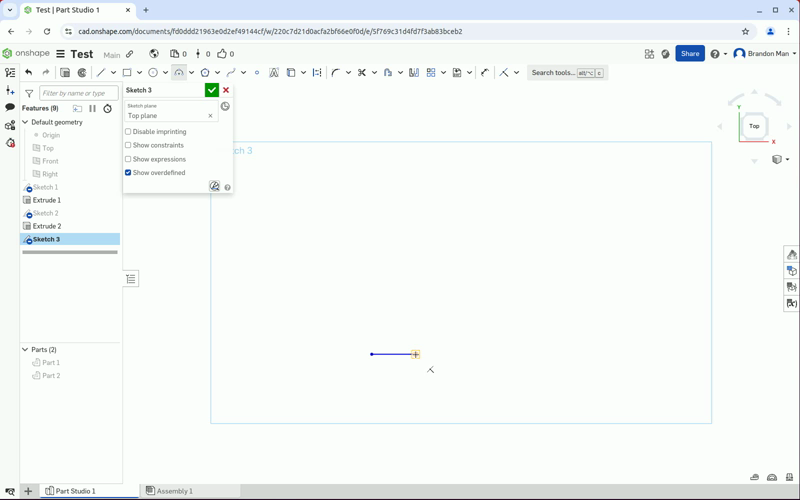
mouse_move(371, 302)
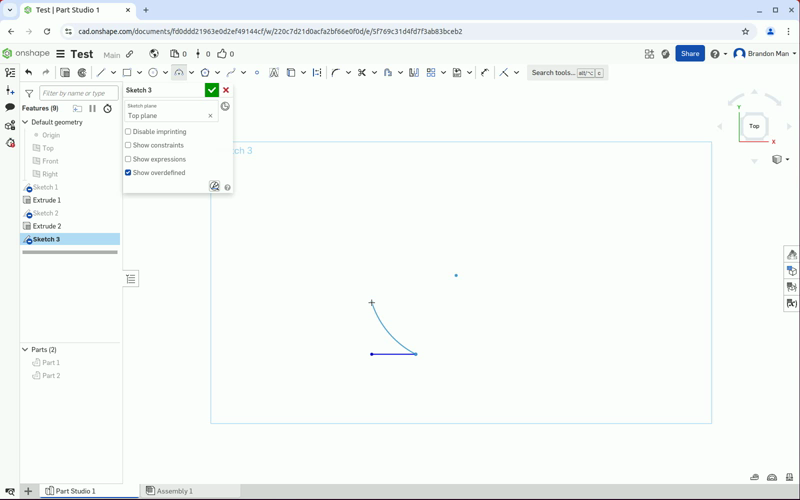
click(371, 302)
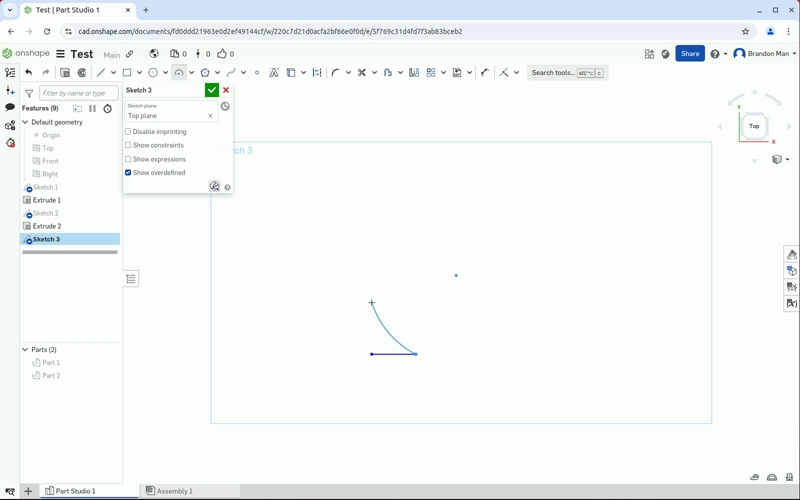
mouse_move(412, 312)
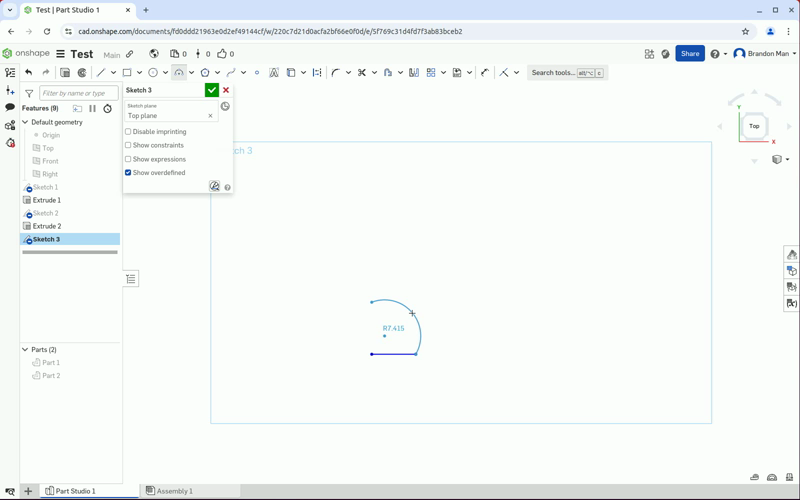
click(412, 312)
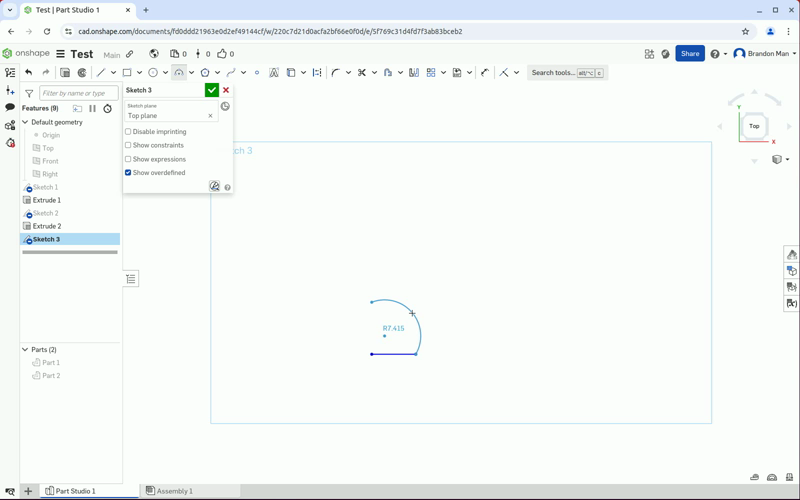
key_up(shift)
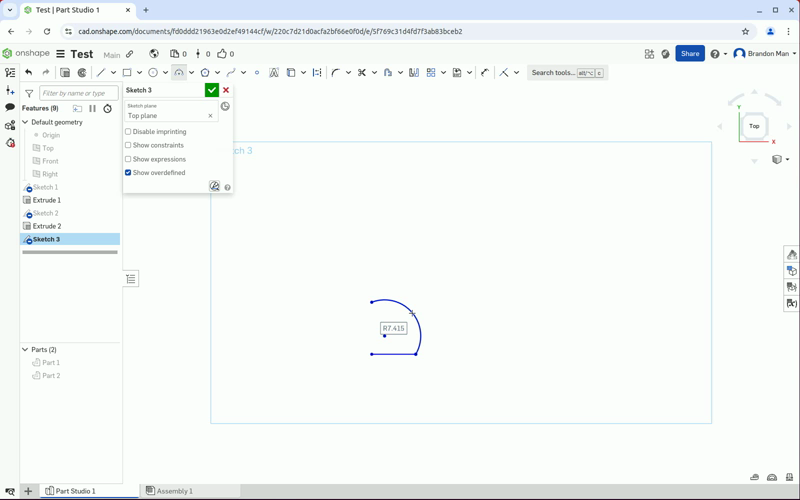
key(esc)
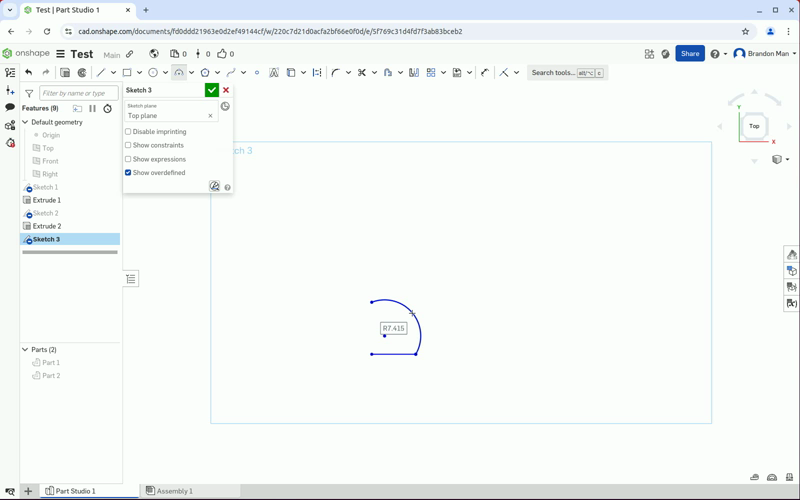
key(l)
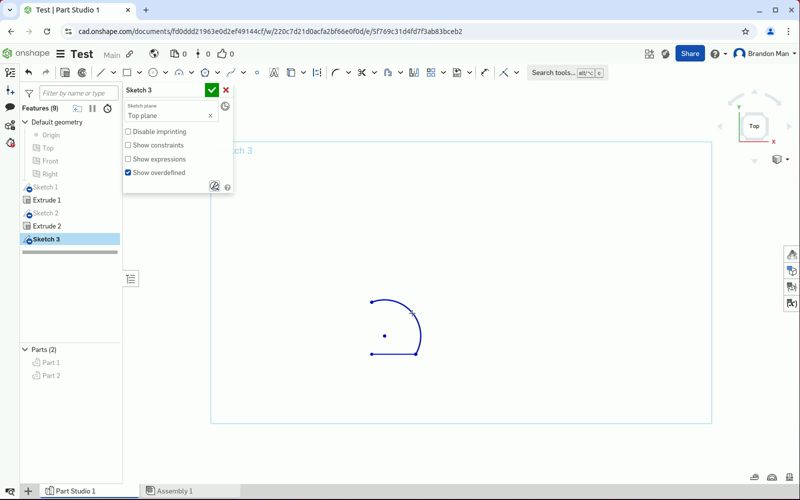
mouse_move(371, 302)
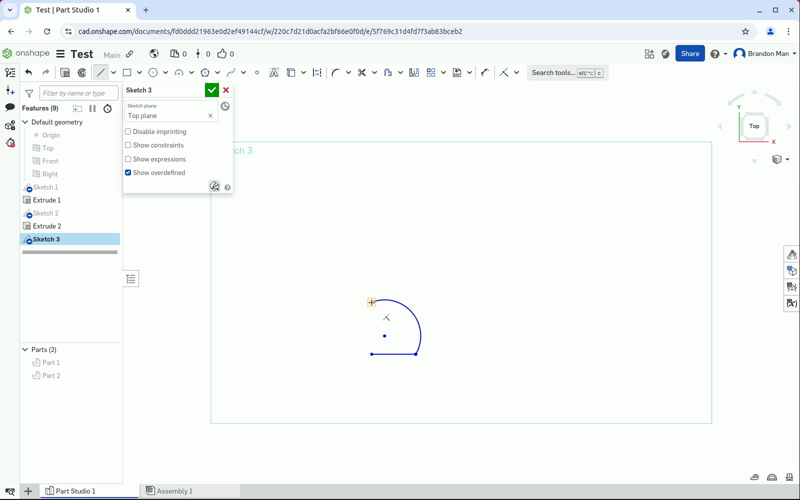
click(371, 302)
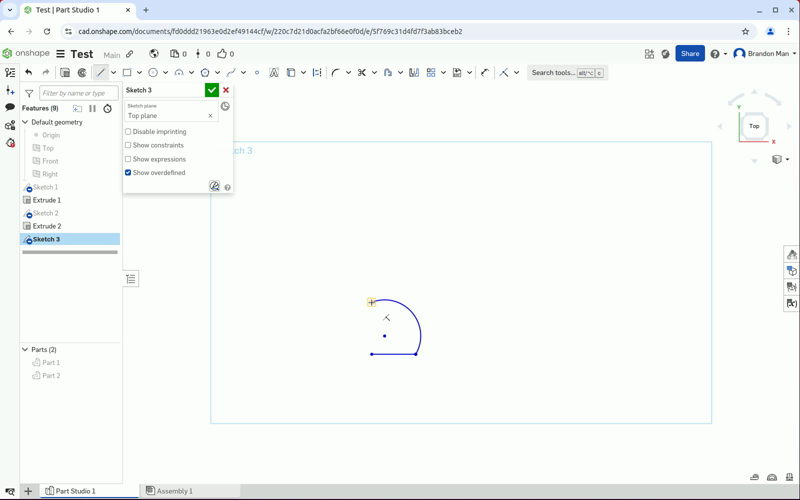
mouse_move(401, 302)
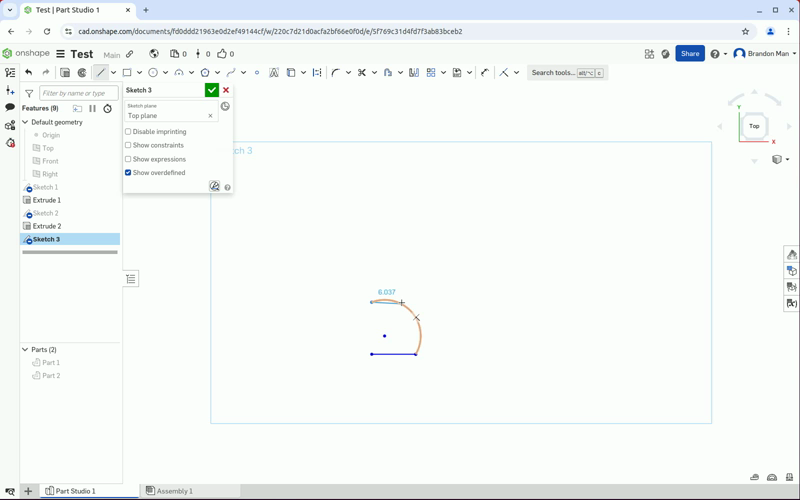
key_down(shift)
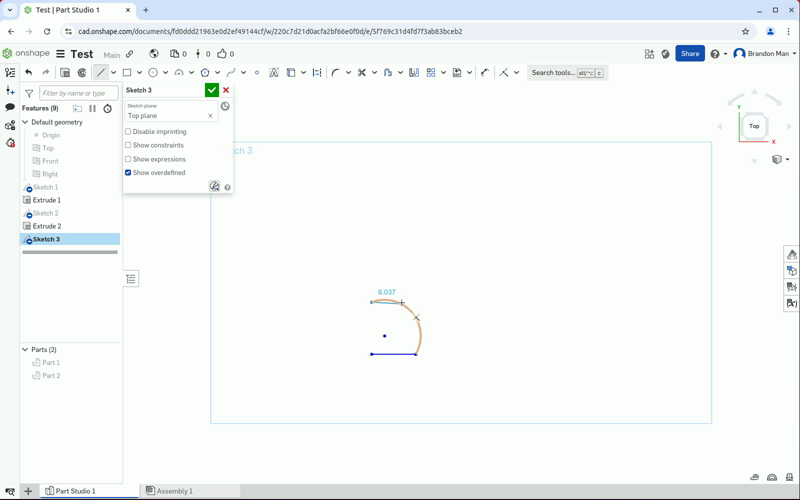
mouse_move(371, 354)
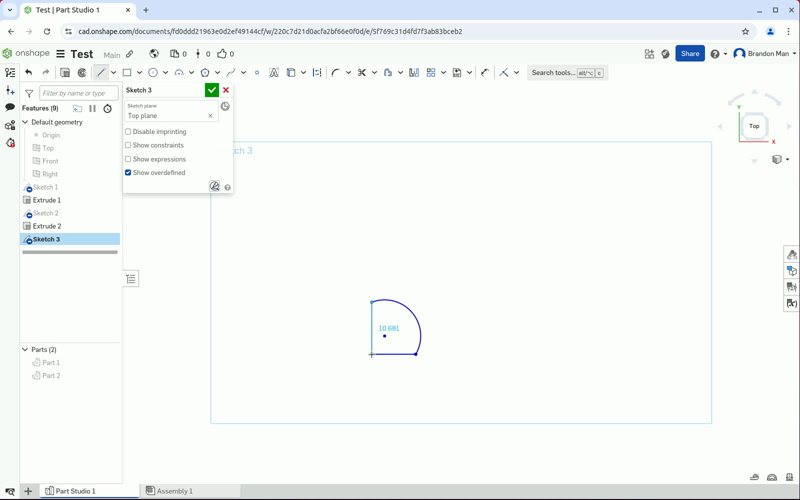
key_up(shift)
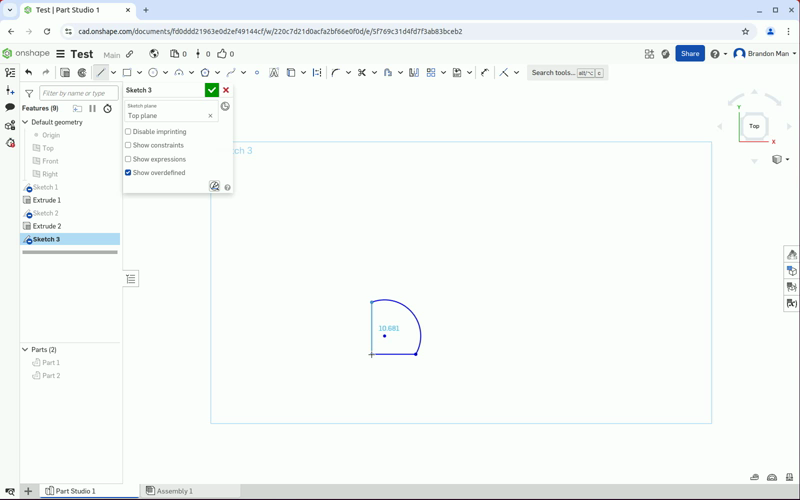
click(371, 354)
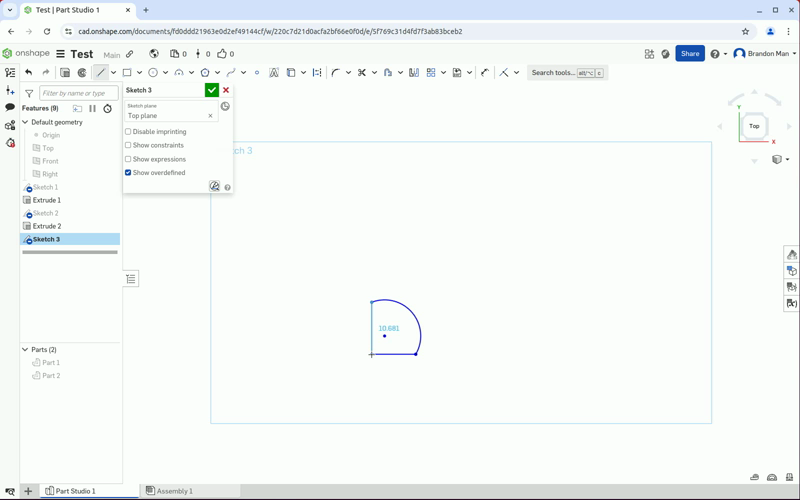
key(esc)
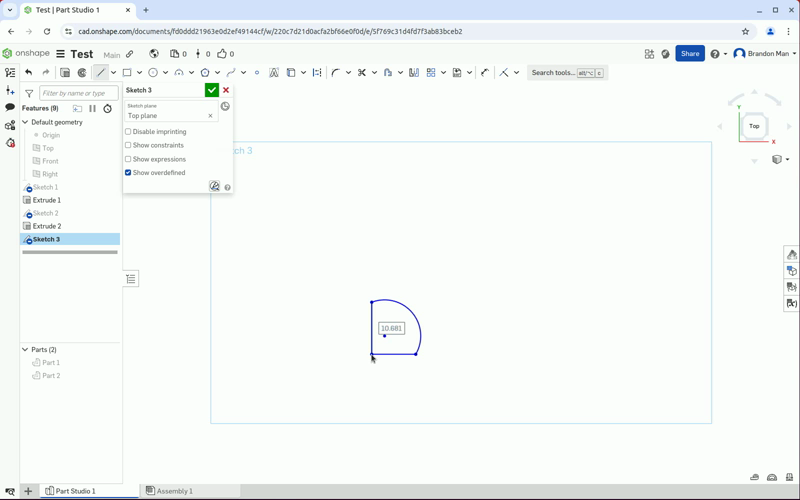
mouse_move(389, 325)
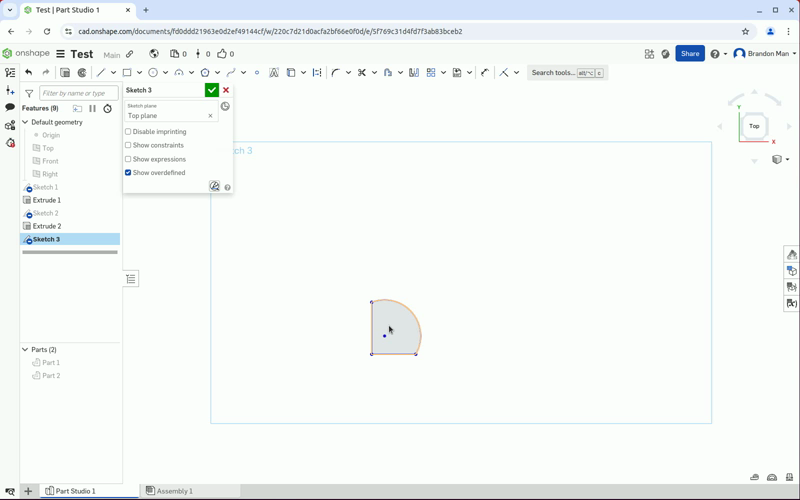
click(389, 325)
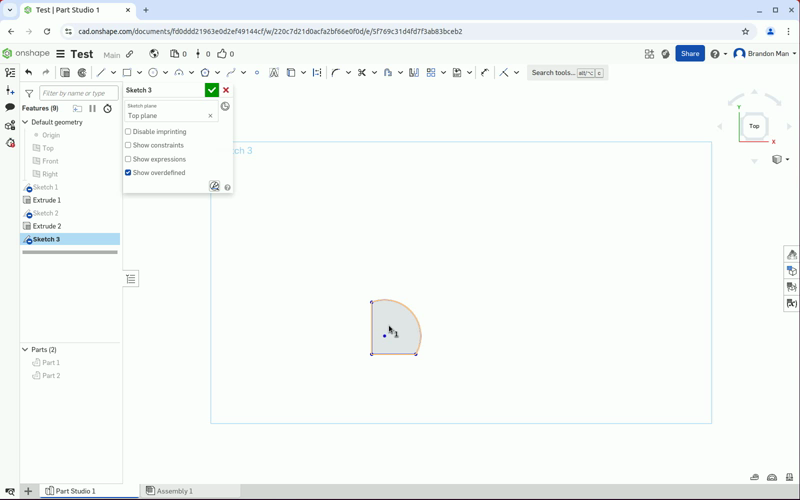
mouse_move(73, 352)
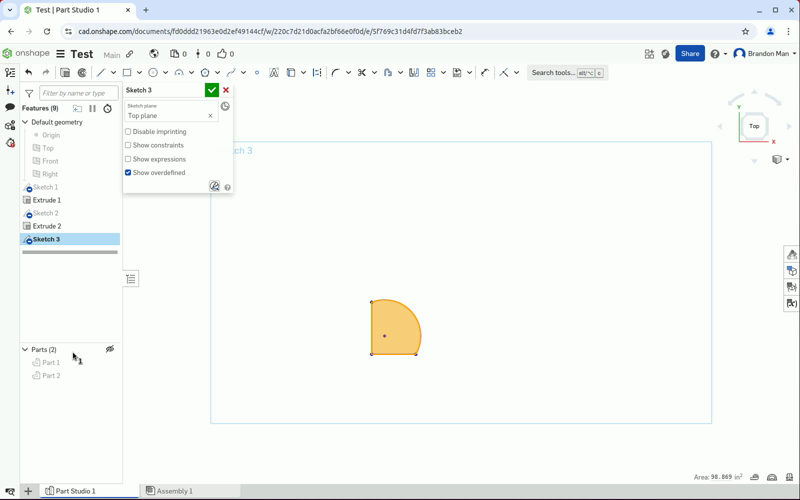
key(shift+y)
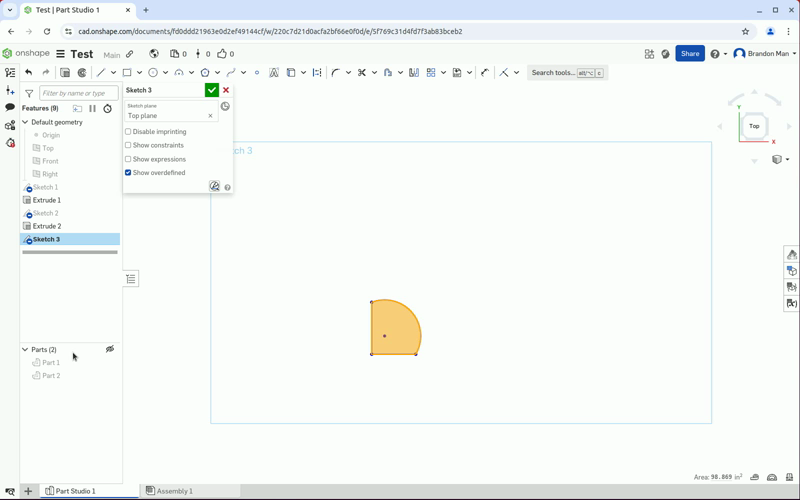
key(shift+e)
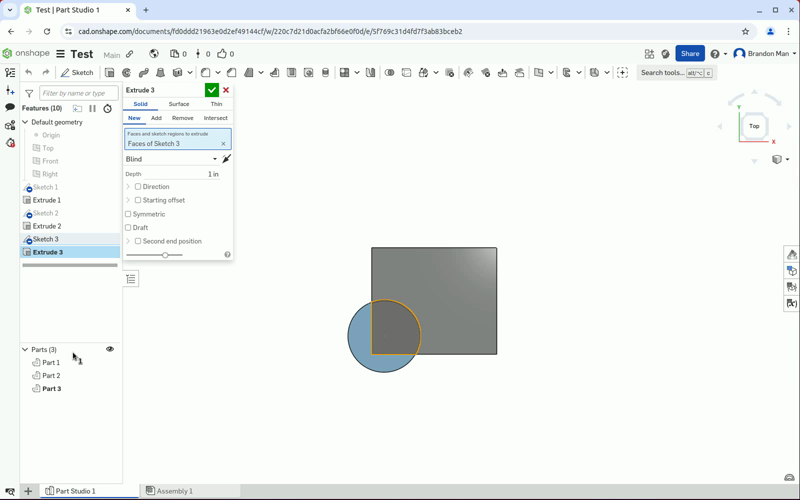
mouse_move(143, 106)
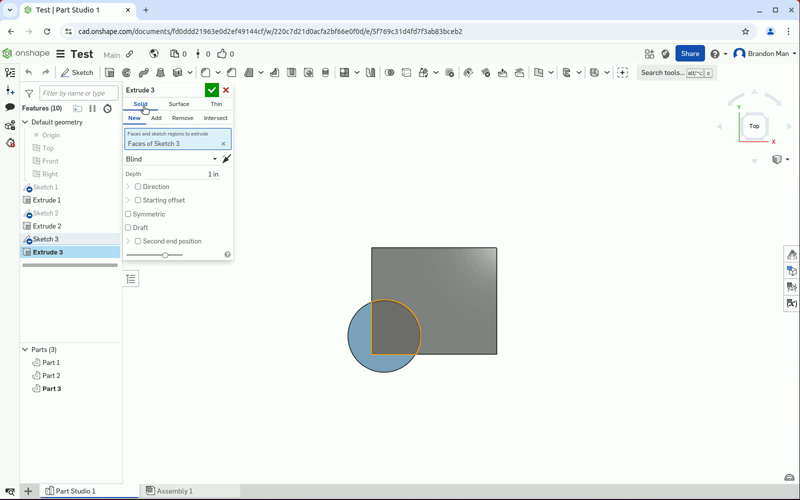
click(143, 106)
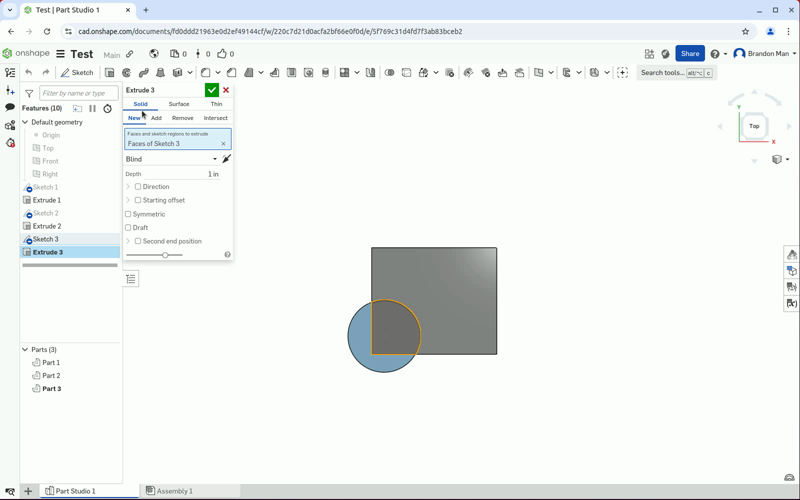
mouse_move(137, 120)
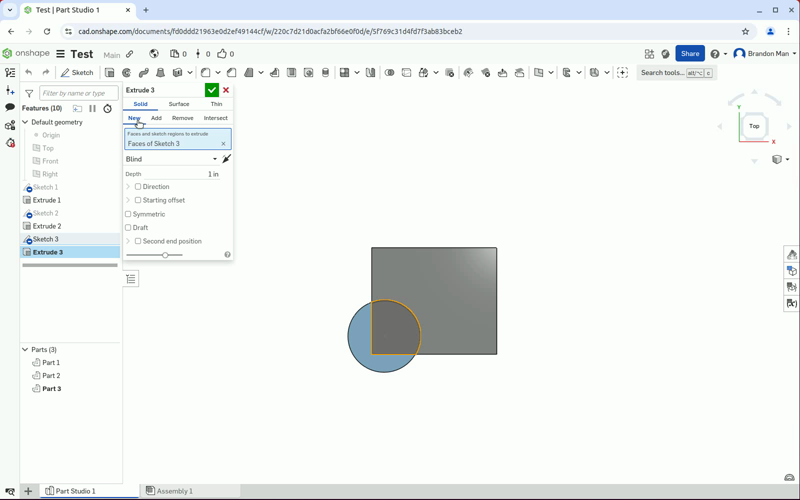
click(137, 120)
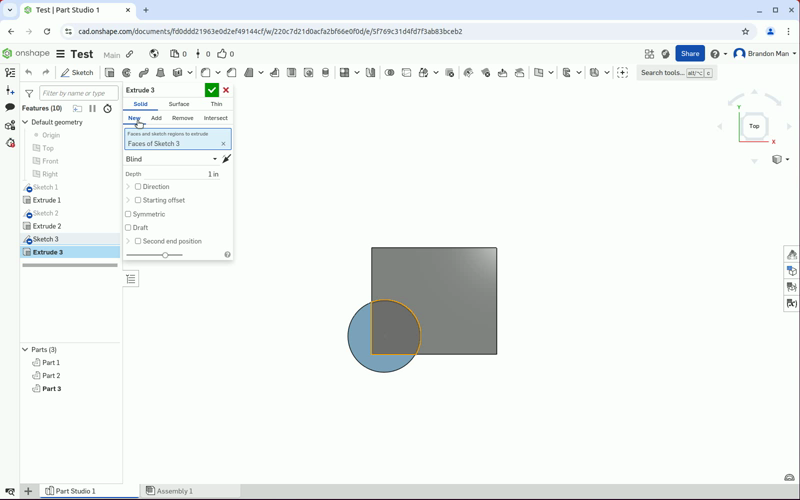
key(tab, 4)
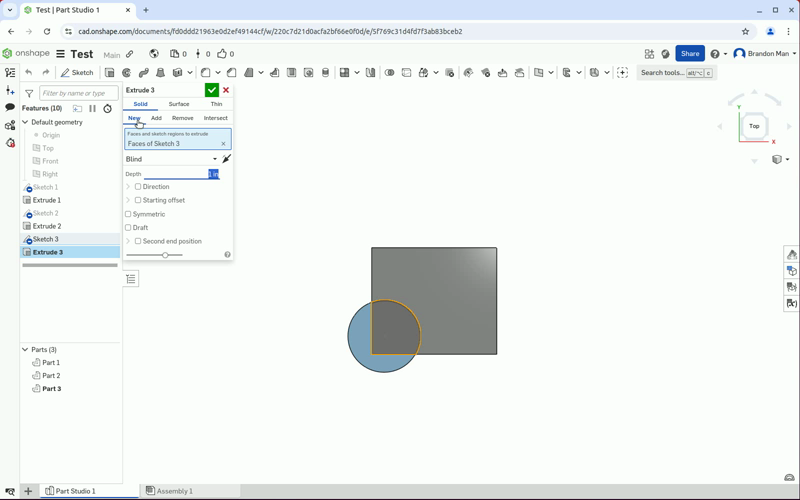
text(9.147)
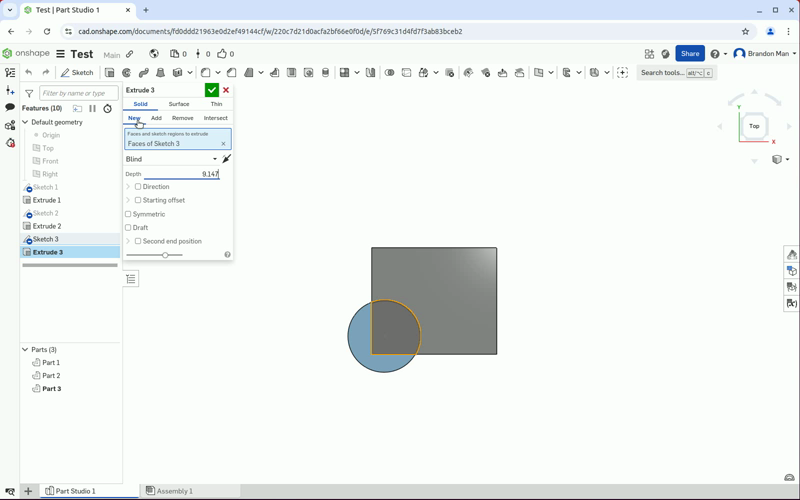
key(enter)
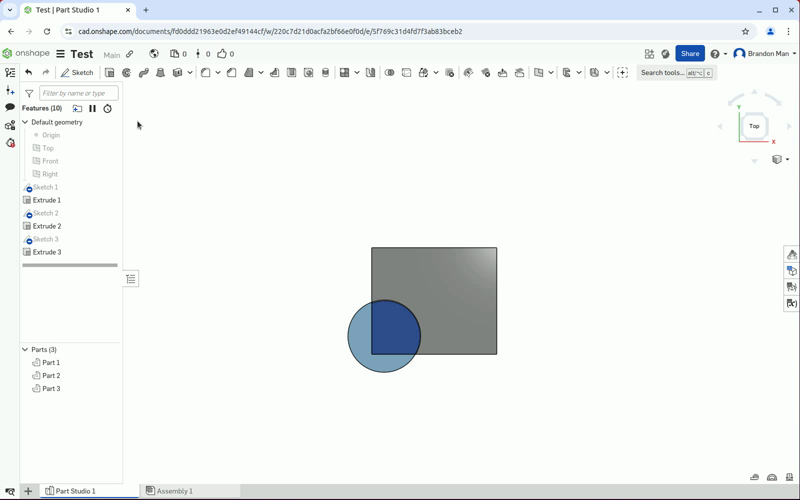
key(shift+h)
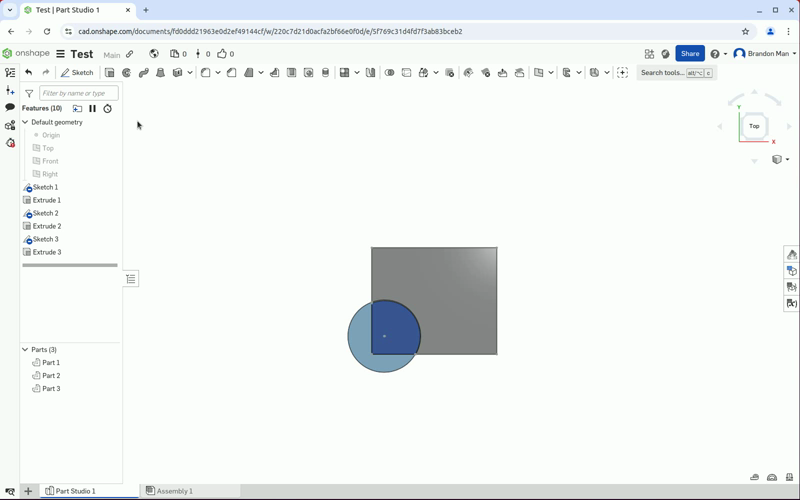
key(shift+h)
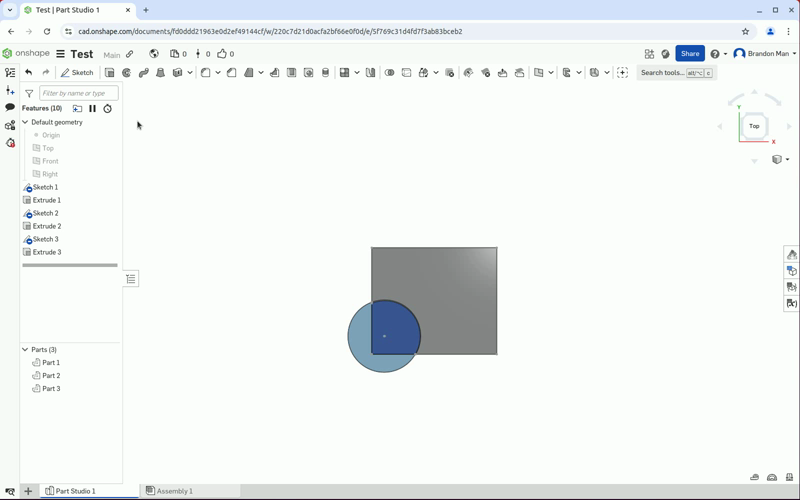
key(shift+7)
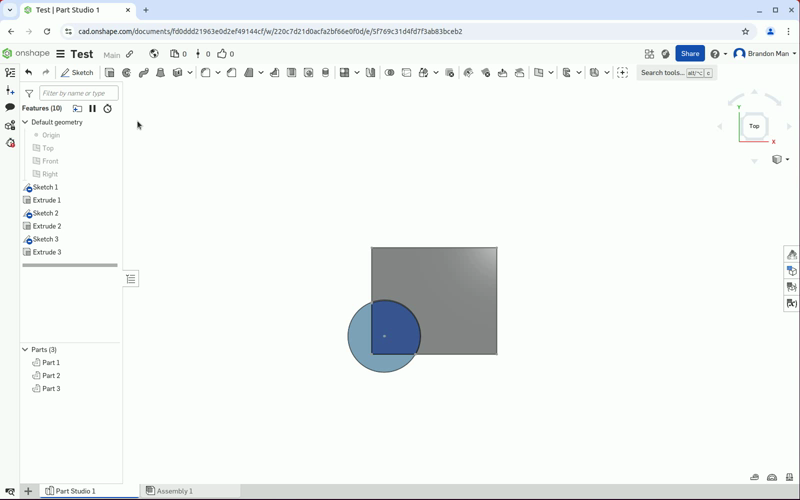
key(up, 3)
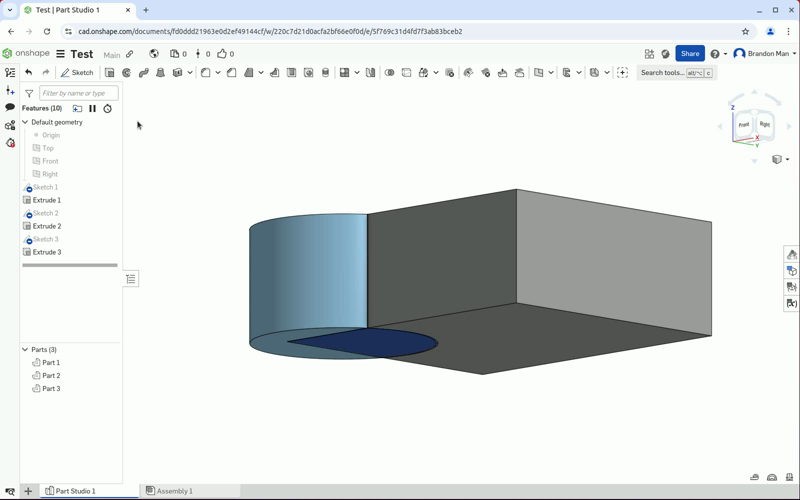
key(left, 3)
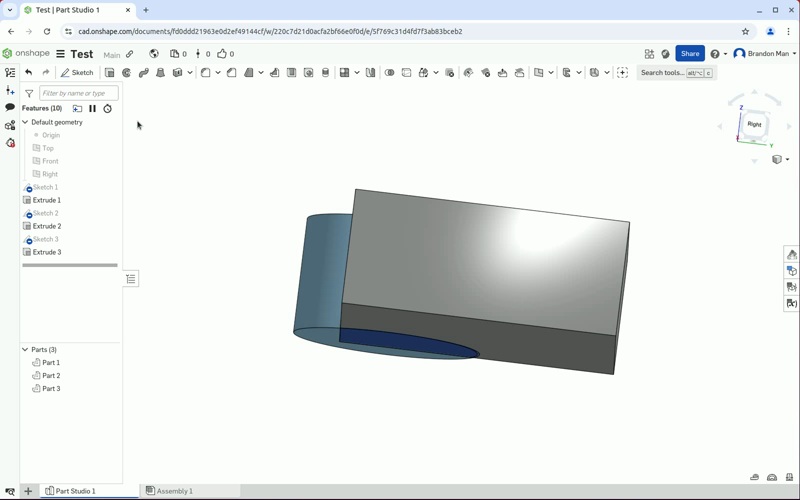
key(right, 3)
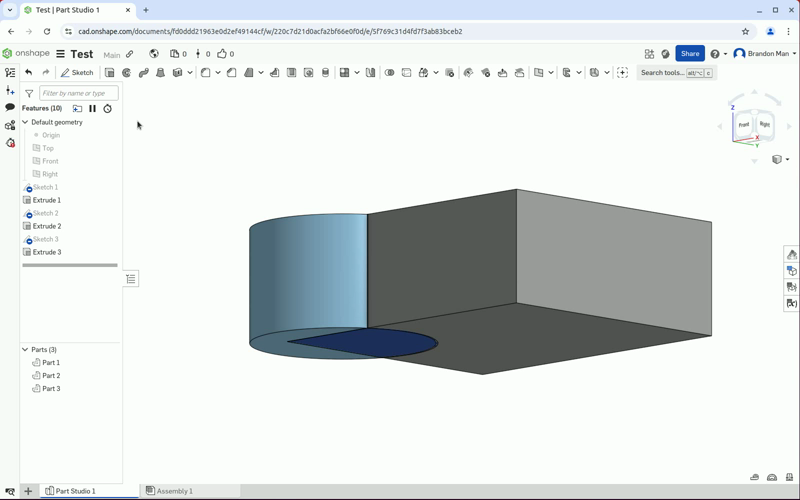
key(down, 3)
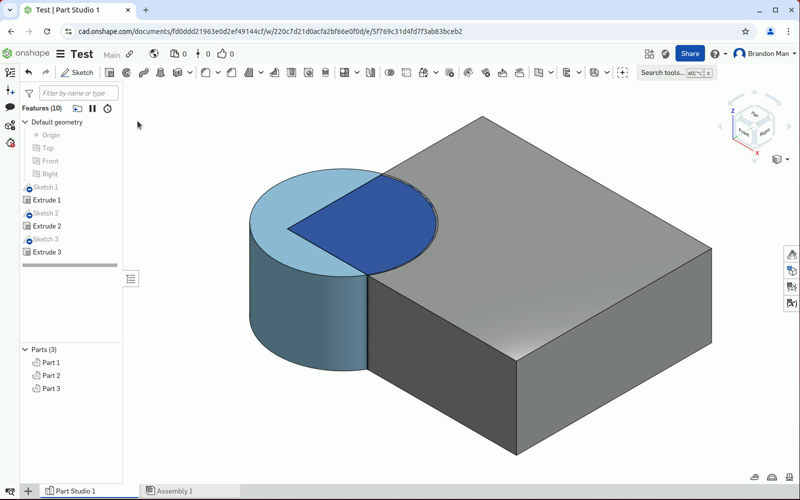
mouse_move(73, 189)
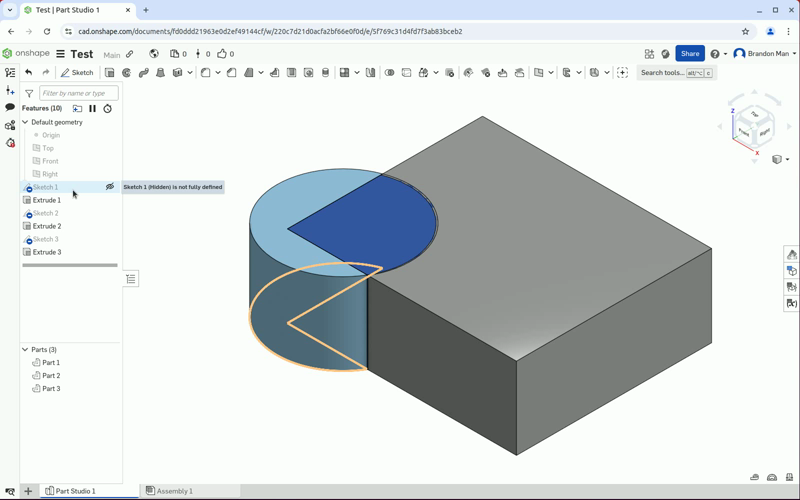
click(73, 189)